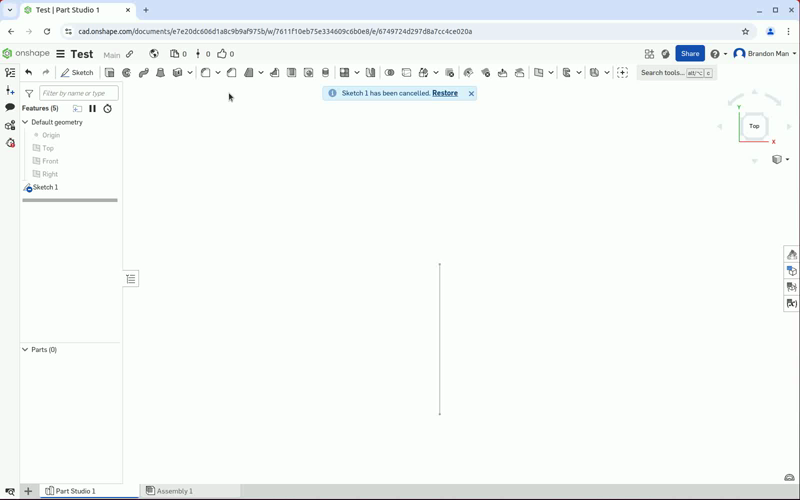
key(shift+h)
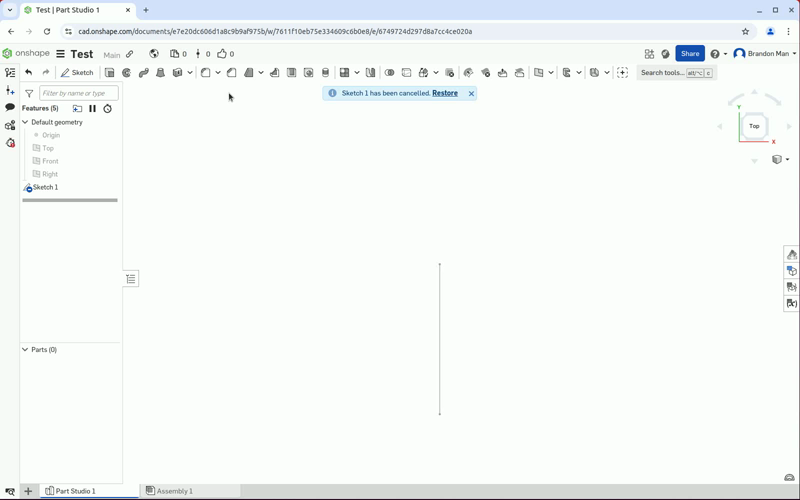
key(shift+s)
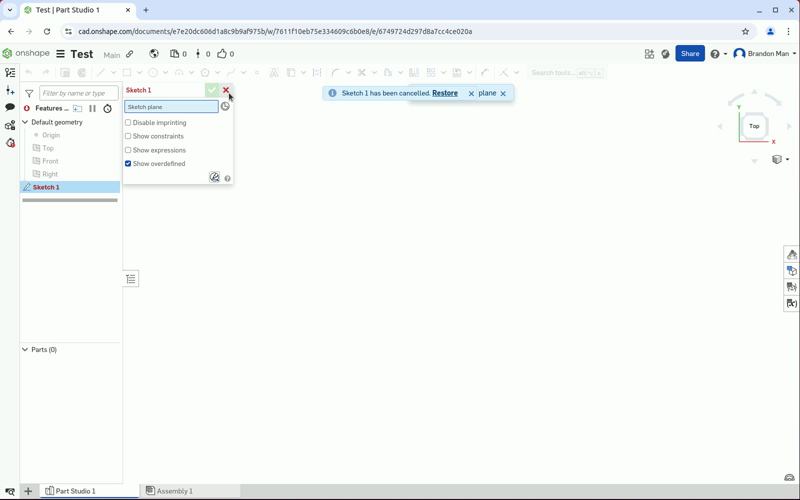
mouse_move(73, 150)
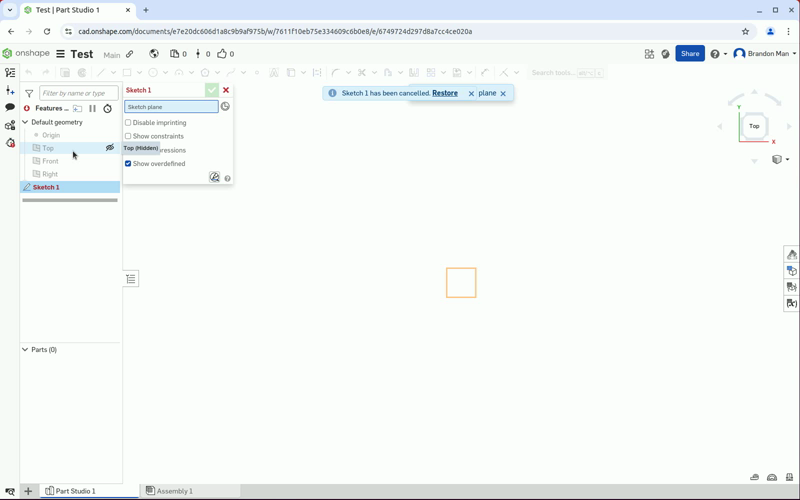
click(73, 150)
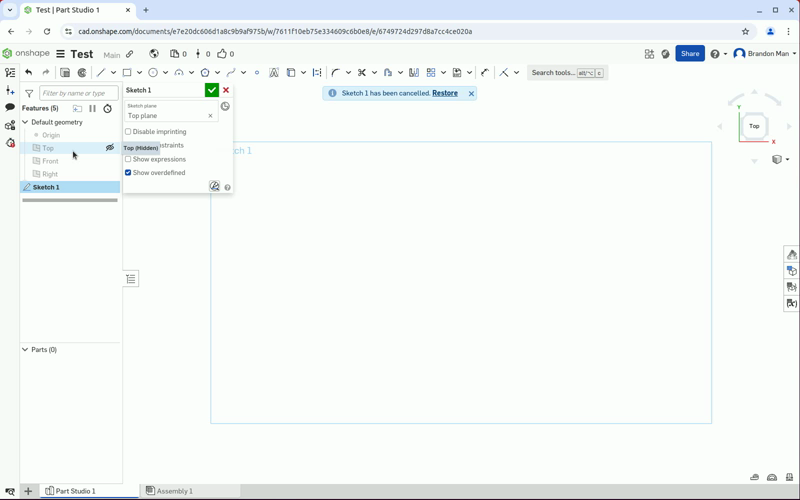
mouse_move(73, 352)
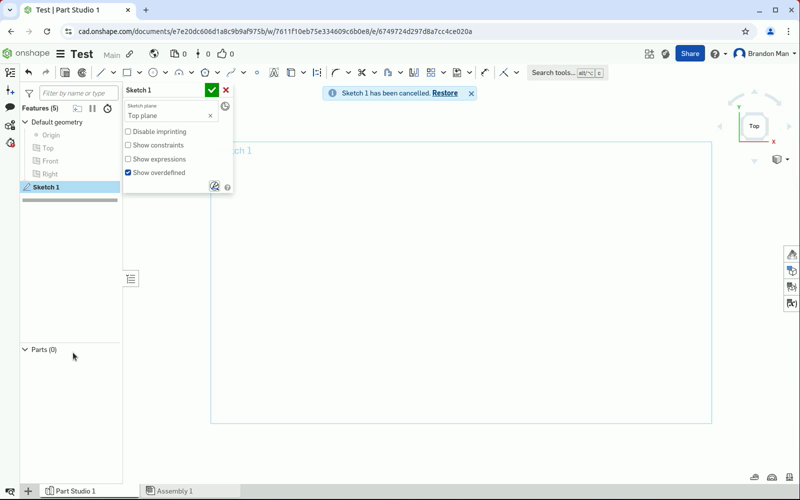
key(y)
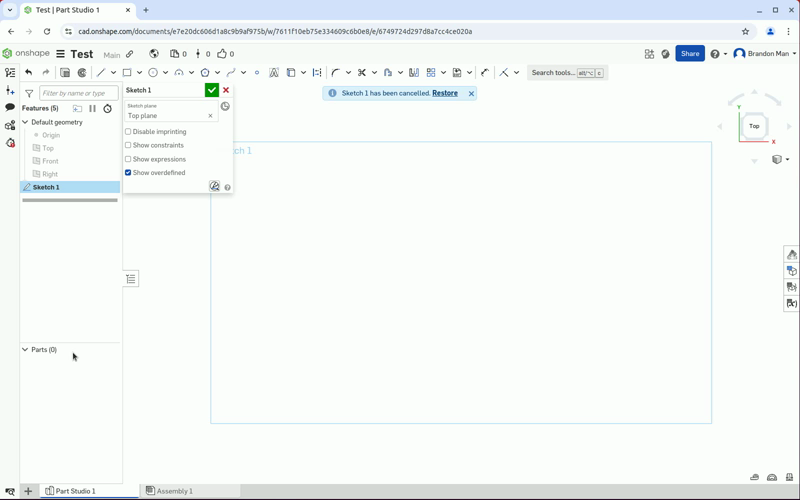
key(l)
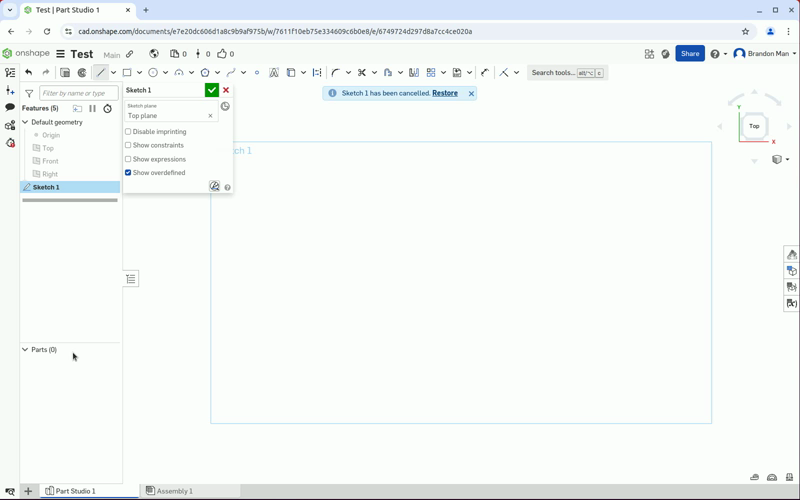
key_down(shift)
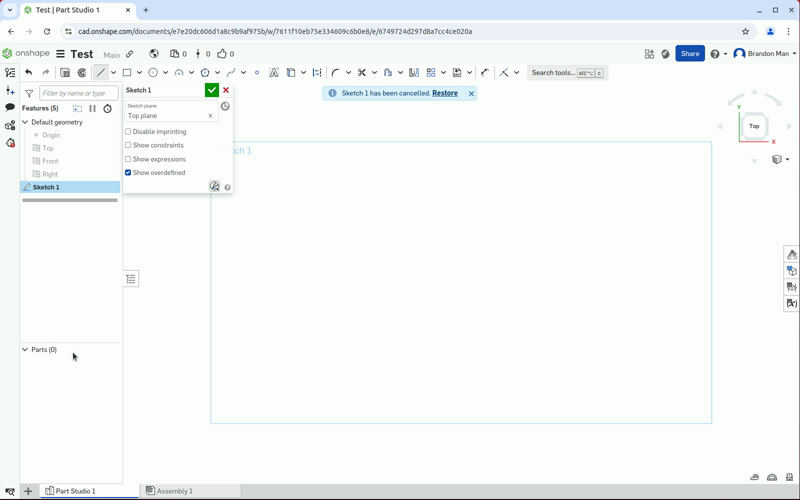
mouse_move(498, 282)
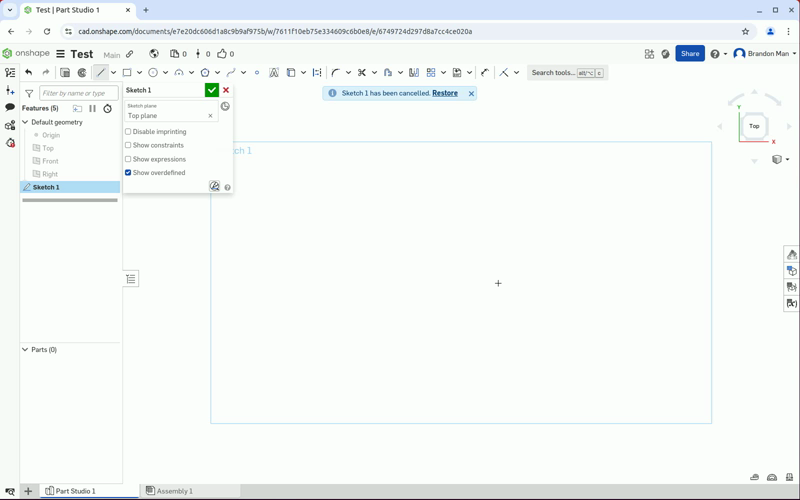
click(498, 282)
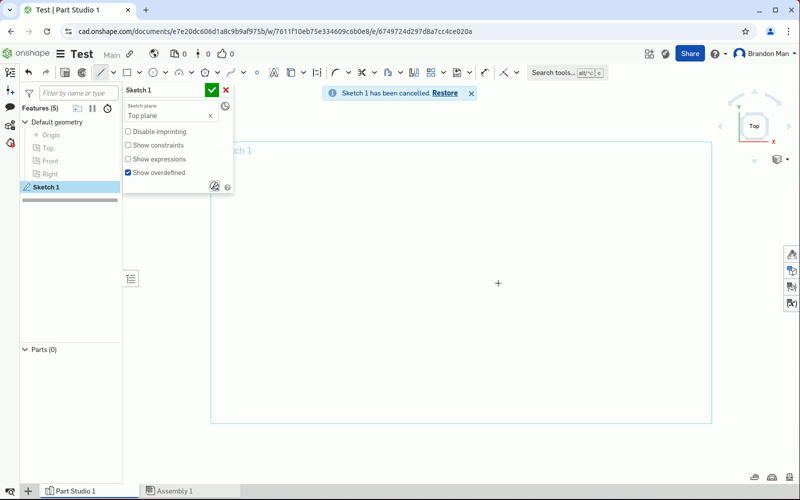
key_up(shift)
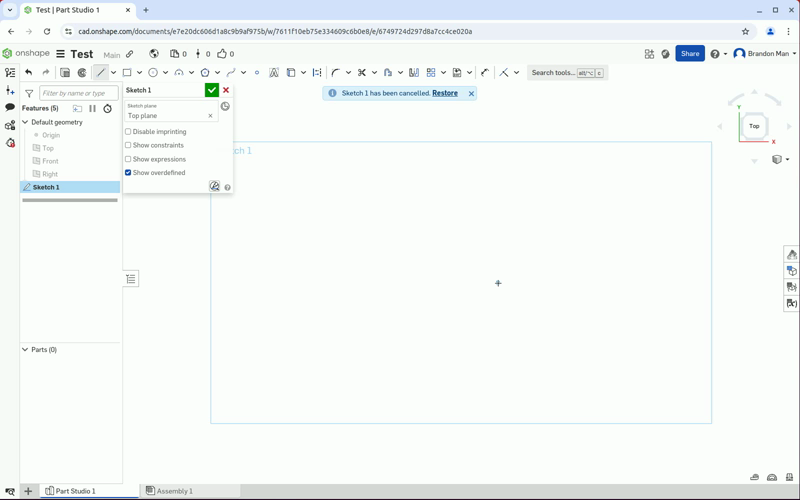
key_down(shift)
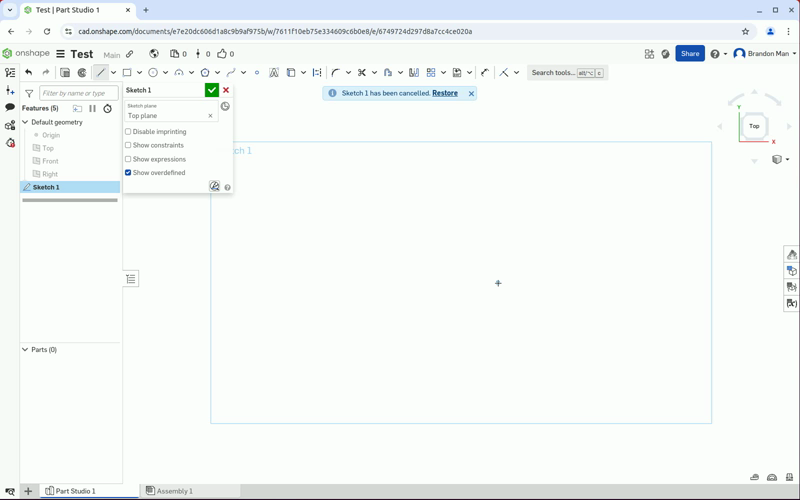
mouse_move(528, 282)
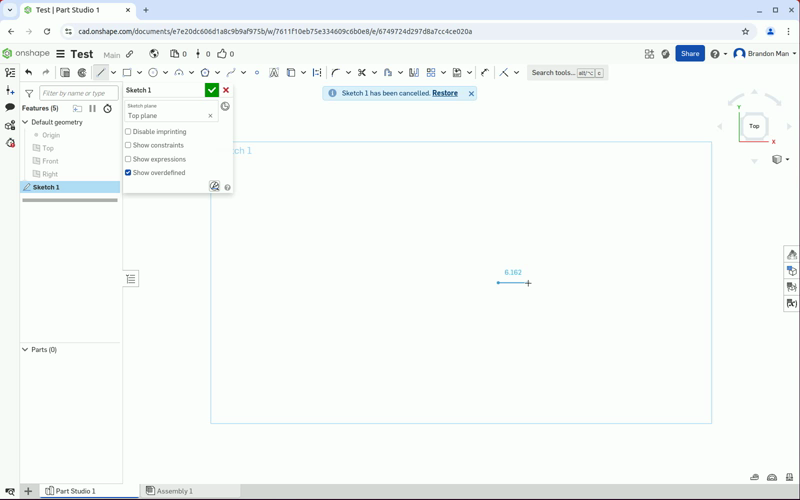
mouse_move(536, 282)
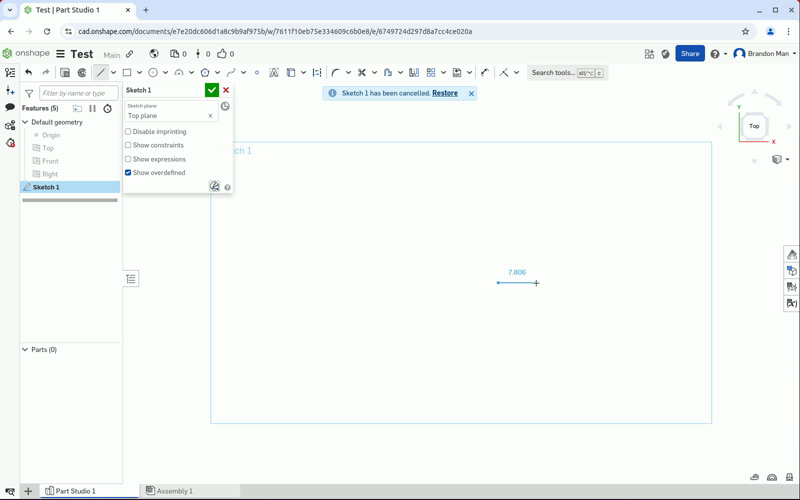
click(536, 282)
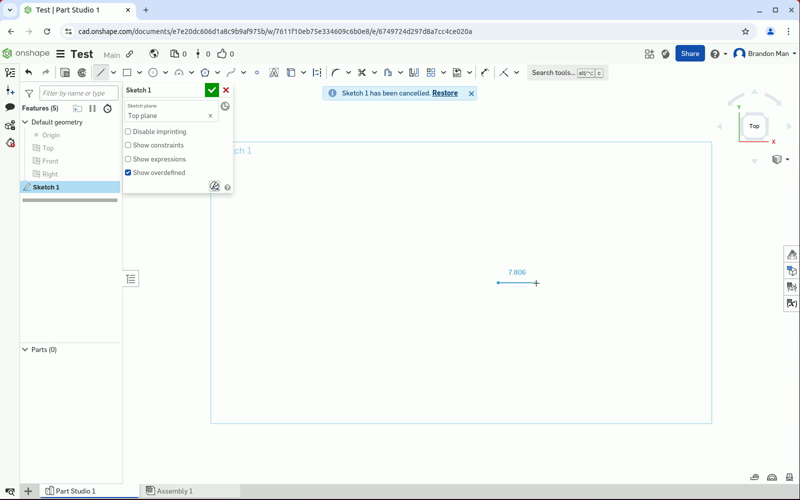
key_up(shift)
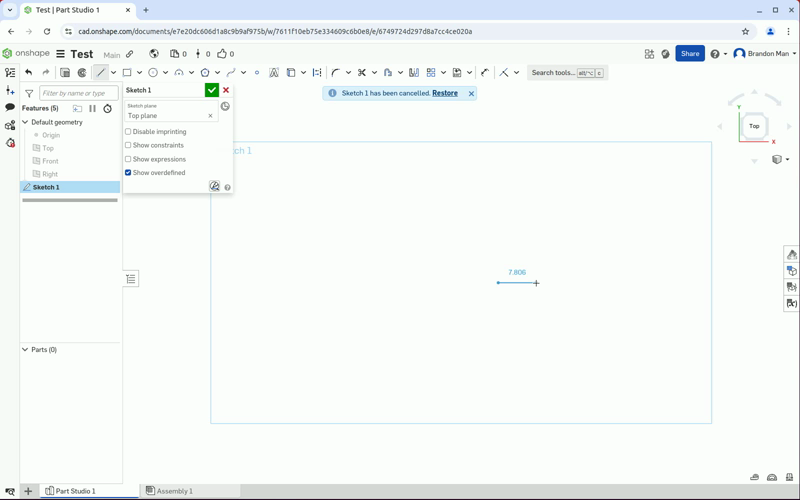
key(esc)
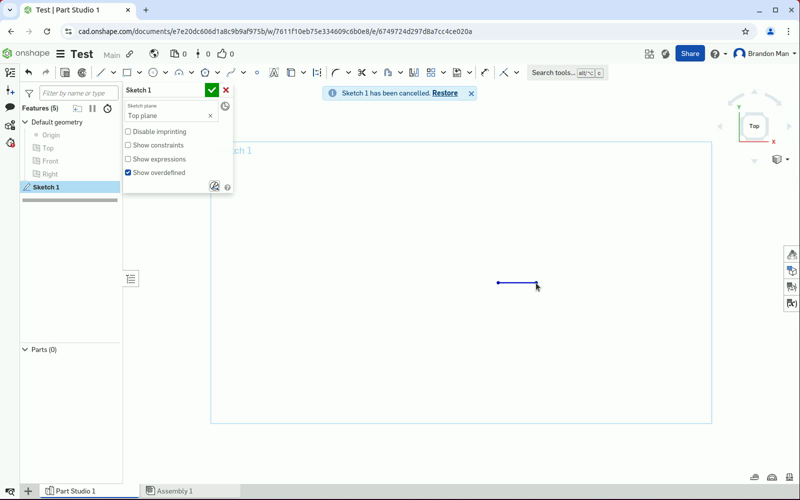
key(a)
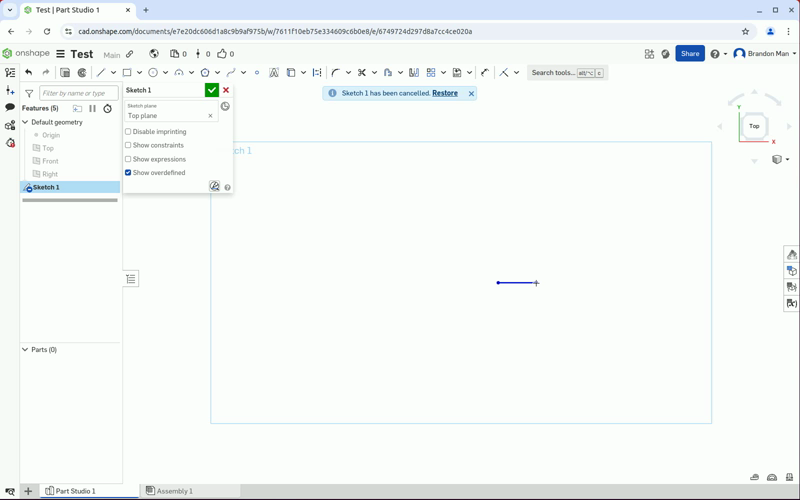
mouse_move(536, 282)
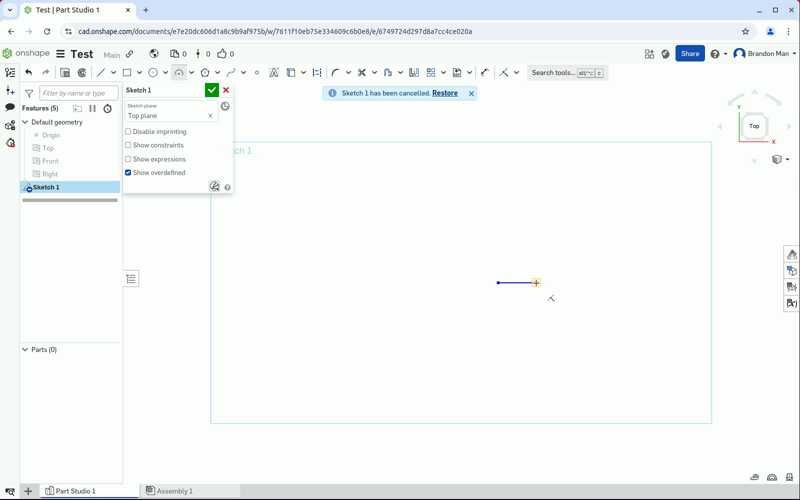
click(536, 282)
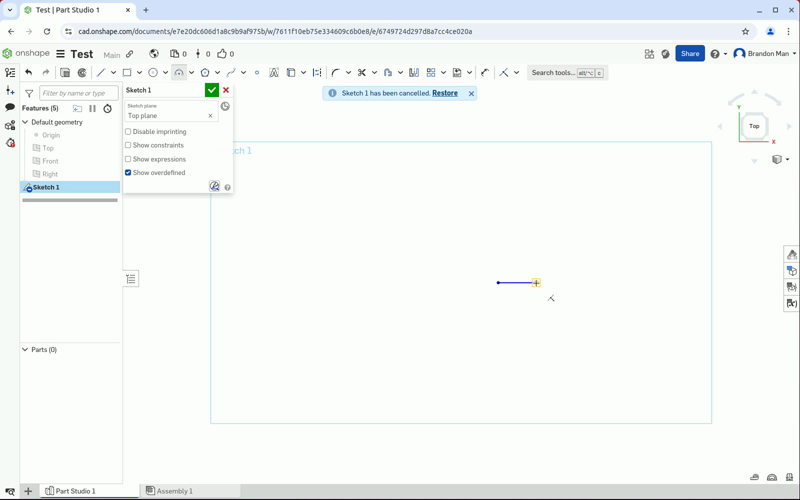
key_down(shift)
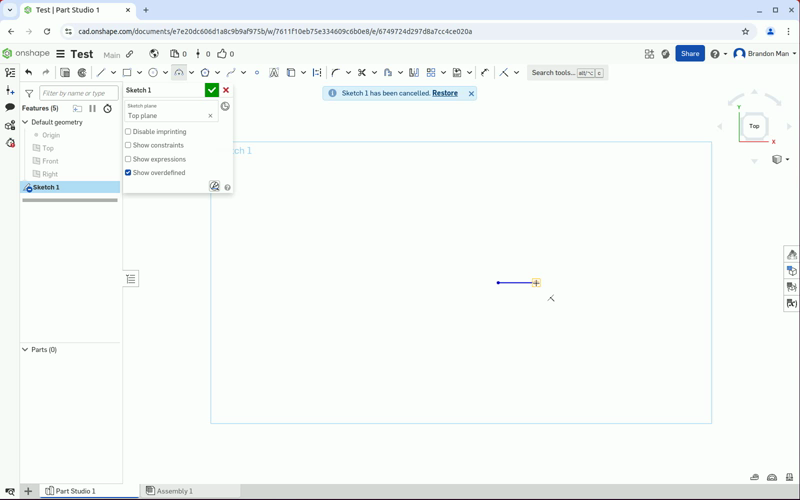
mouse_move(573, 244)
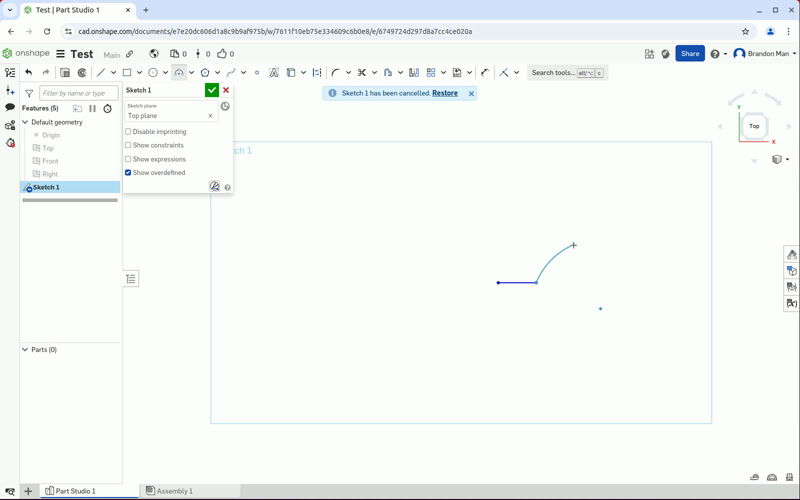
click(573, 244)
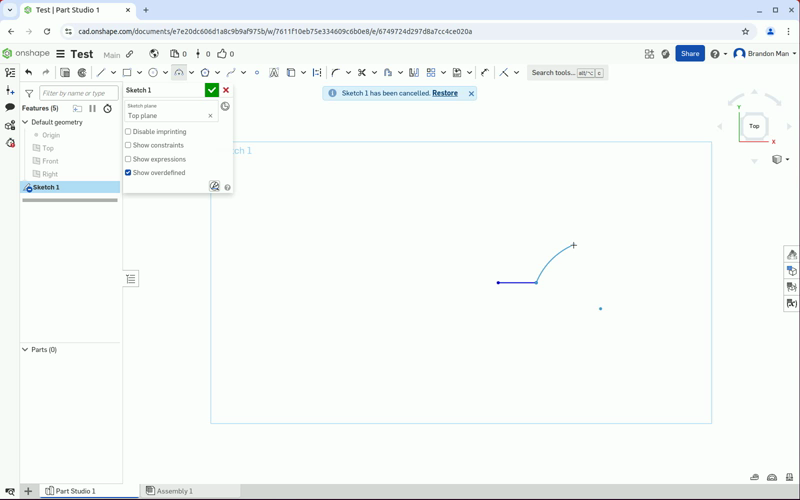
mouse_move(562, 271)
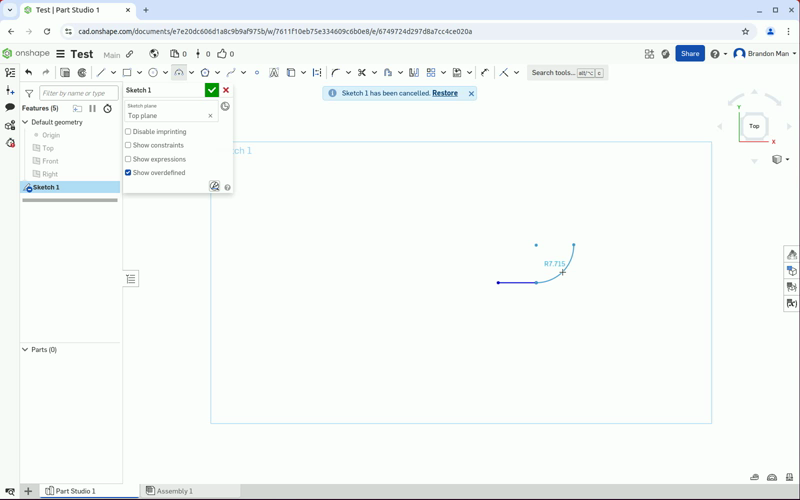
click(562, 271)
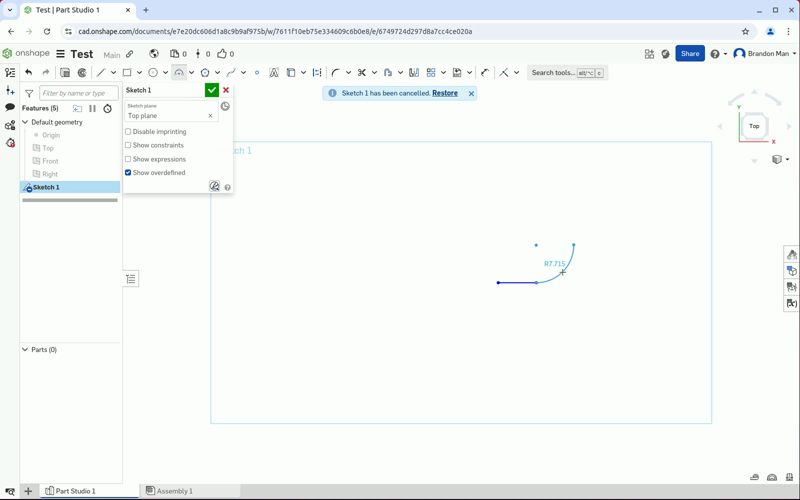
key_up(shift)
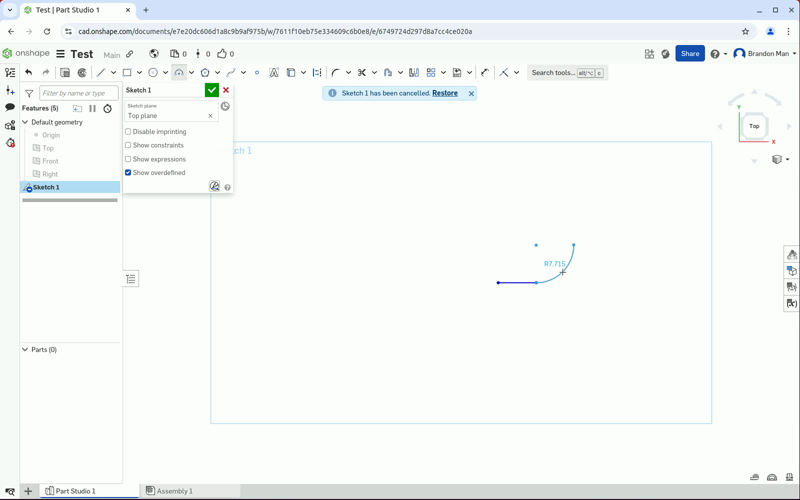
key(esc)
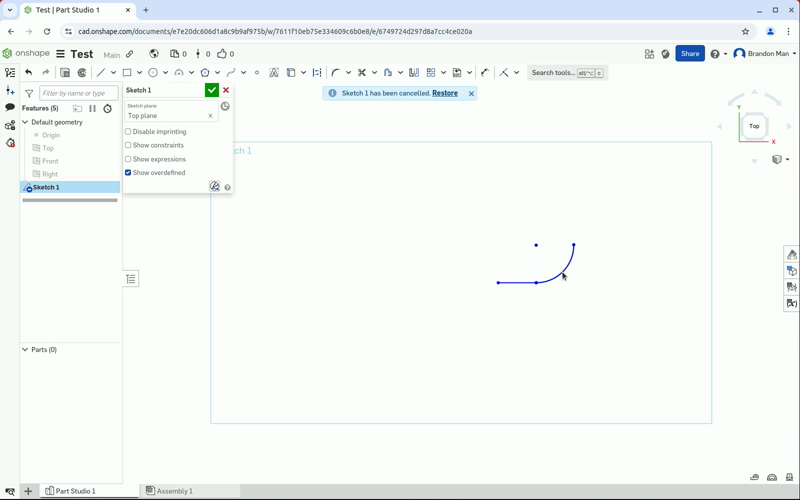
key(l)
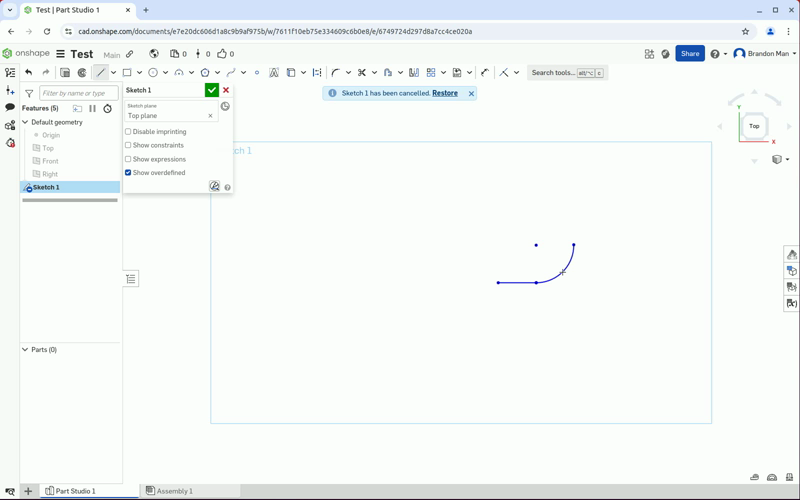
mouse_move(573, 244)
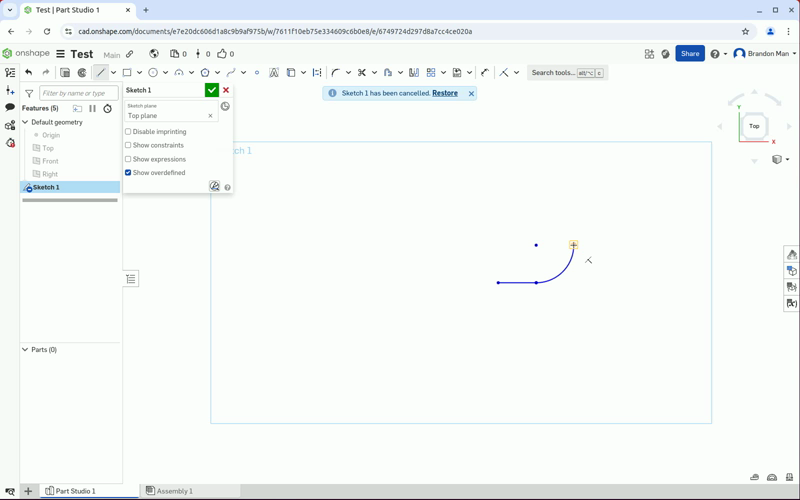
click(573, 244)
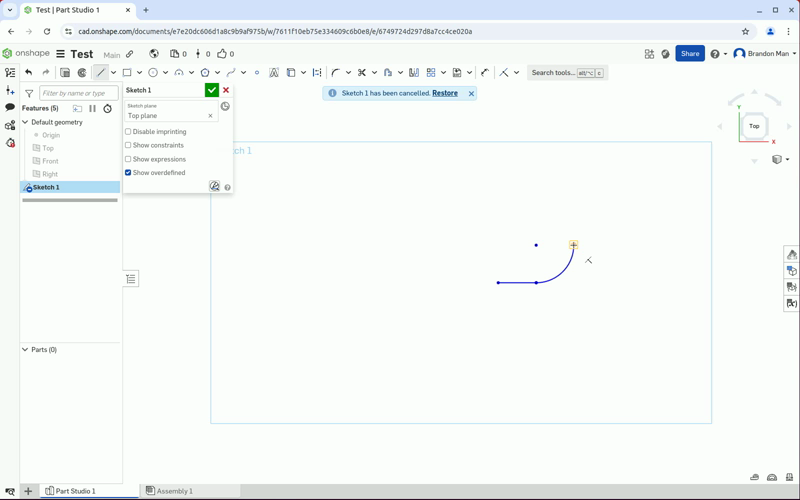
key_down(shift)
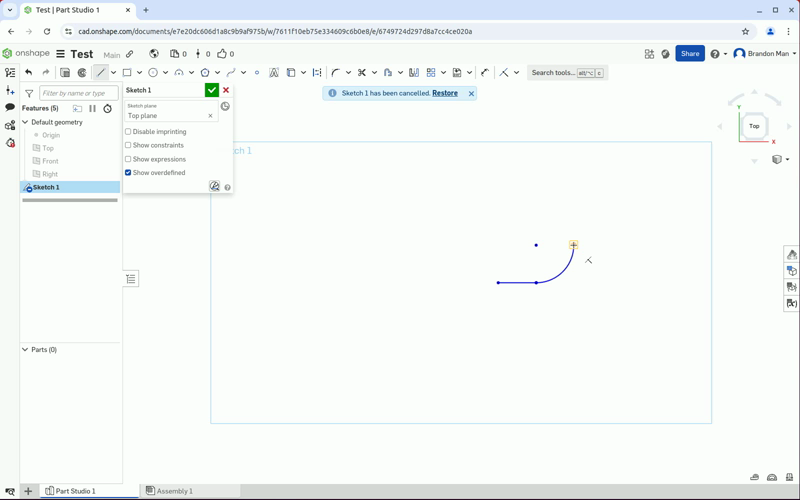
mouse_move(589, 244)
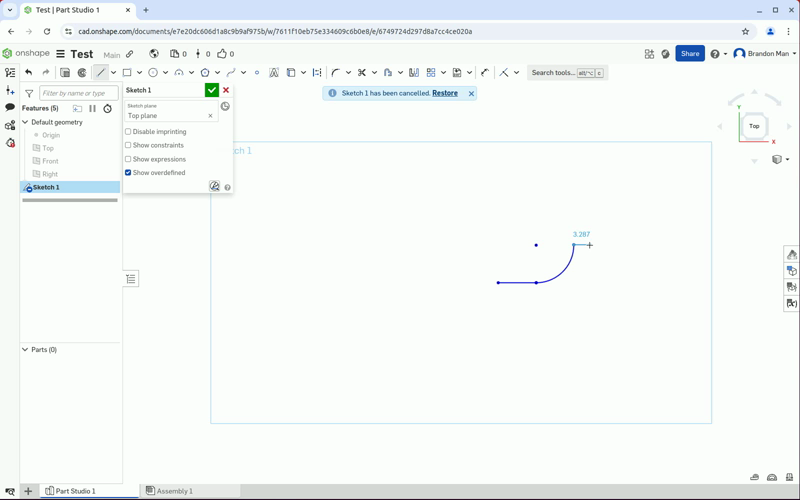
mouse_move(573, 207)
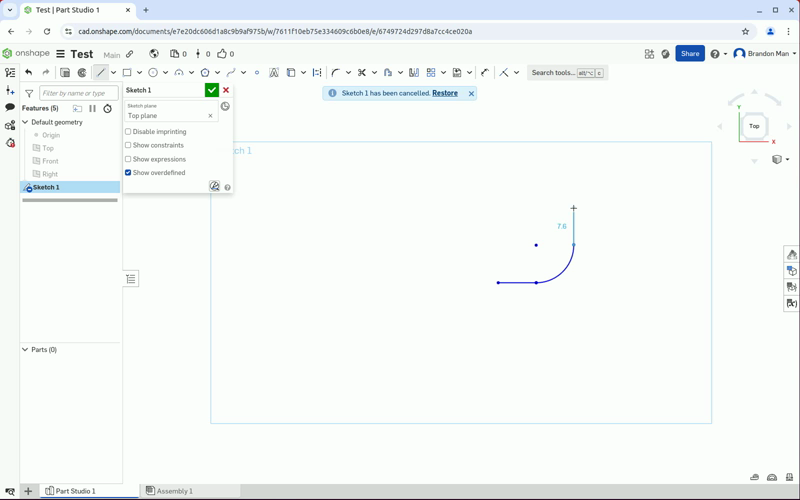
click(573, 207)
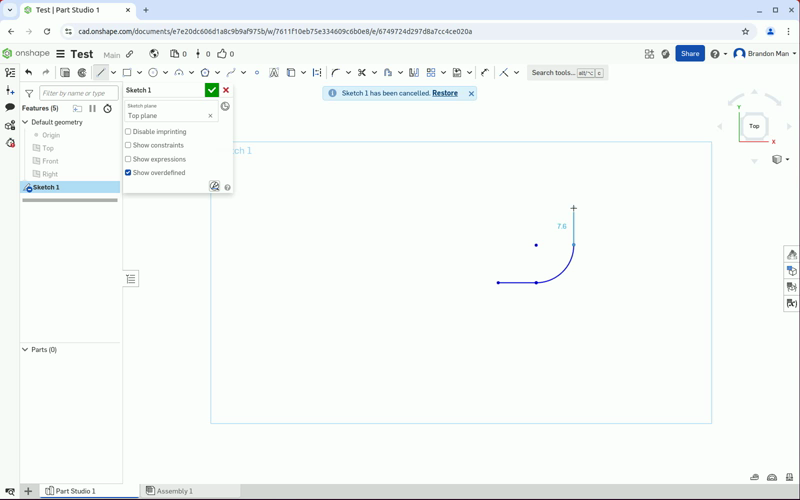
key_up(shift)
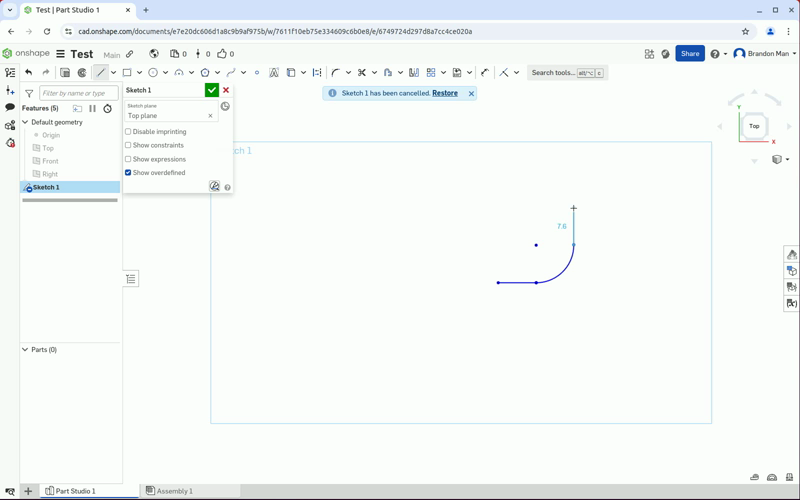
key_down(shift)
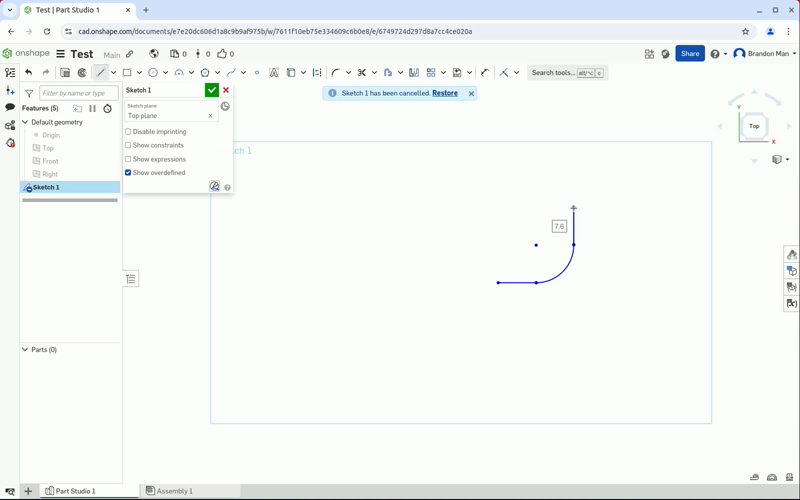
mouse_move(498, 207)
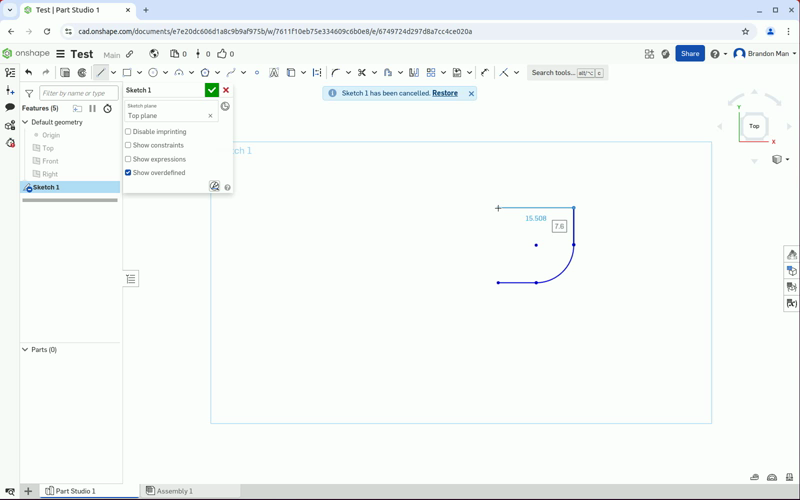
click(498, 207)
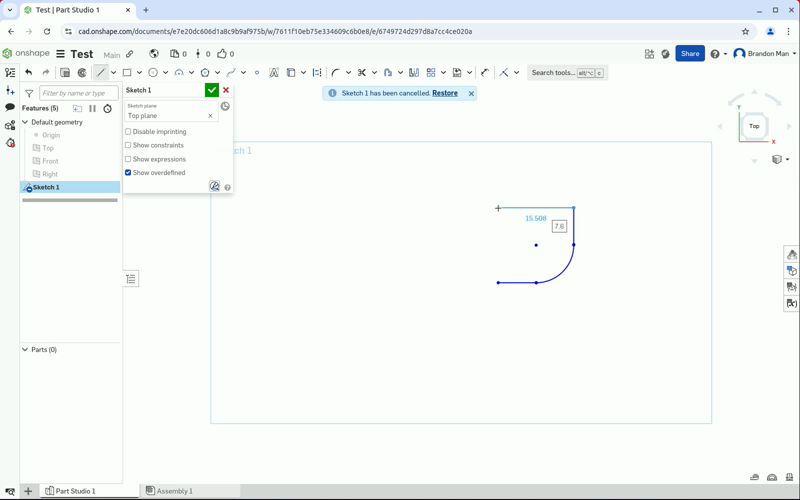
key_up(shift)
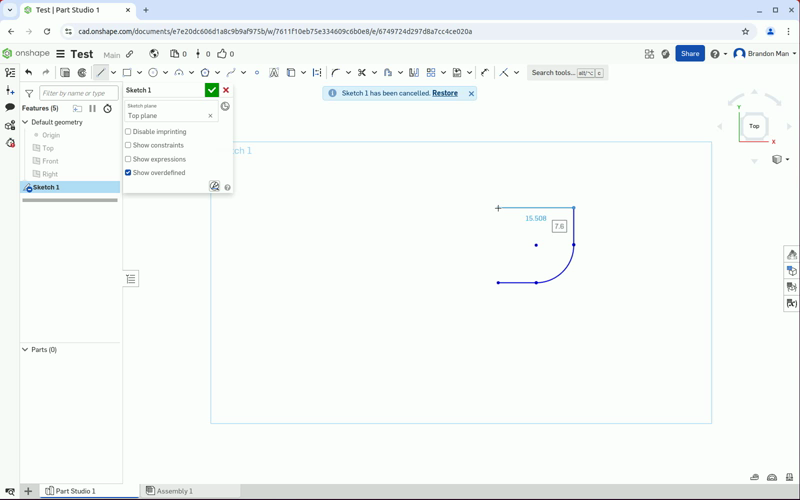
key_down(shift)
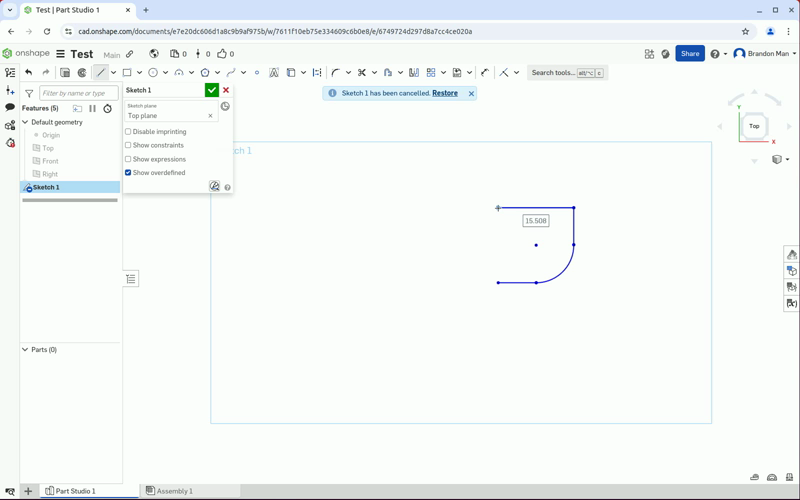
mouse_move(528, 207)
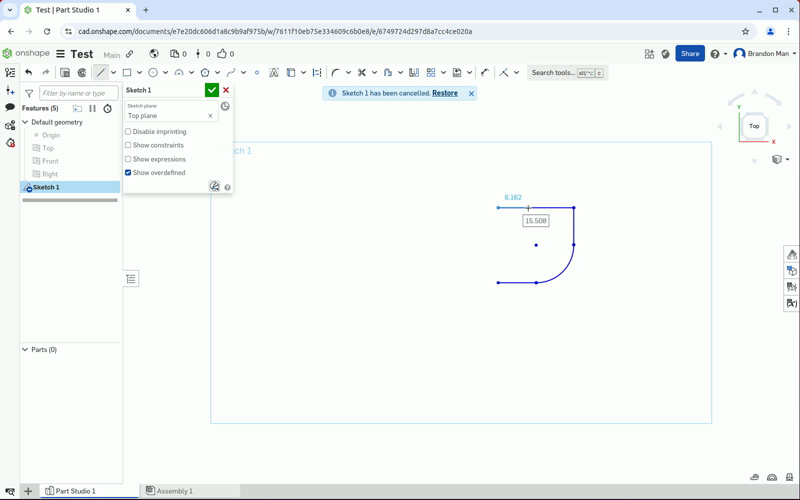
mouse_move(498, 226)
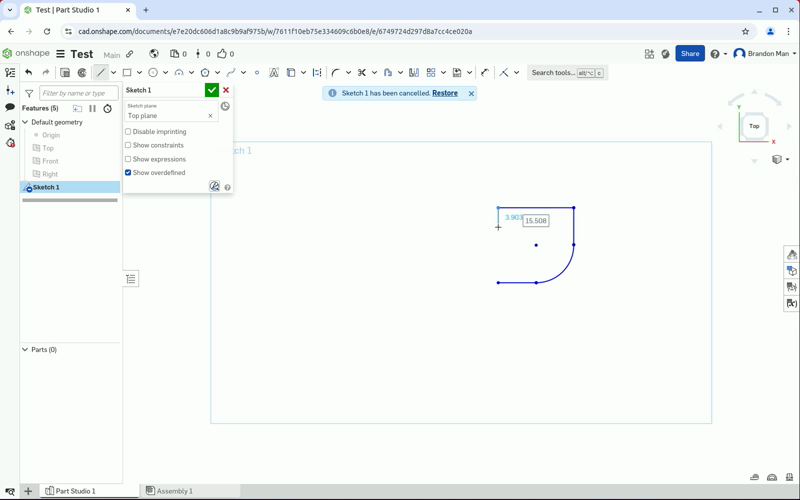
click(498, 226)
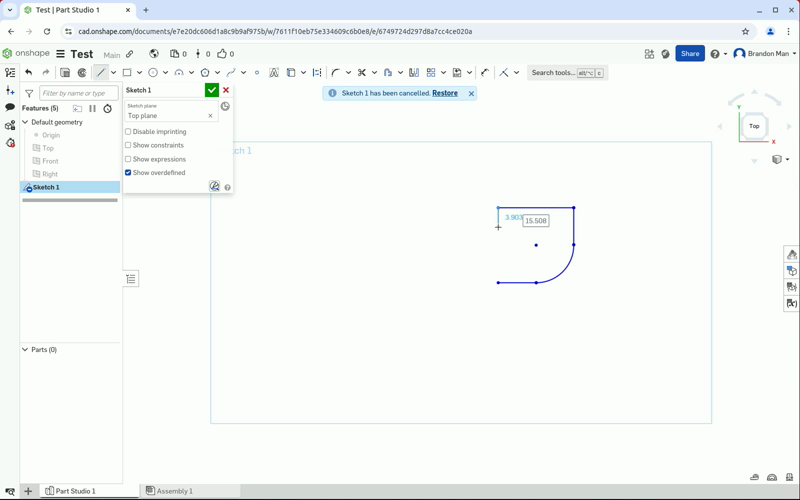
key_up(shift)
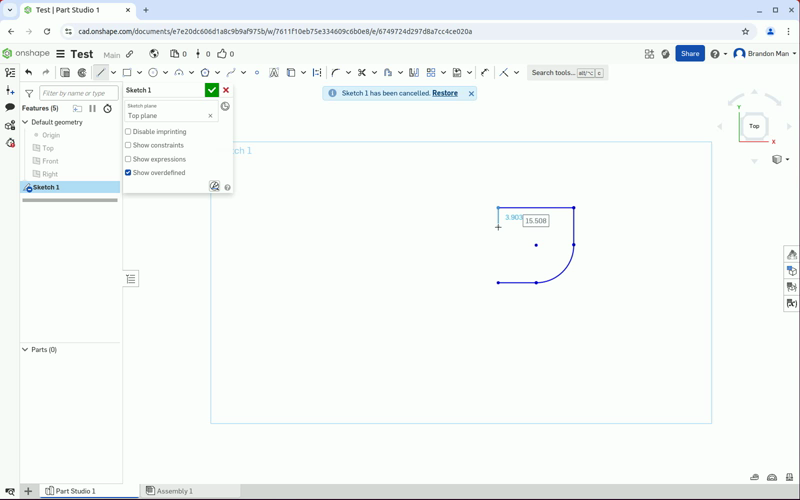
key(esc)
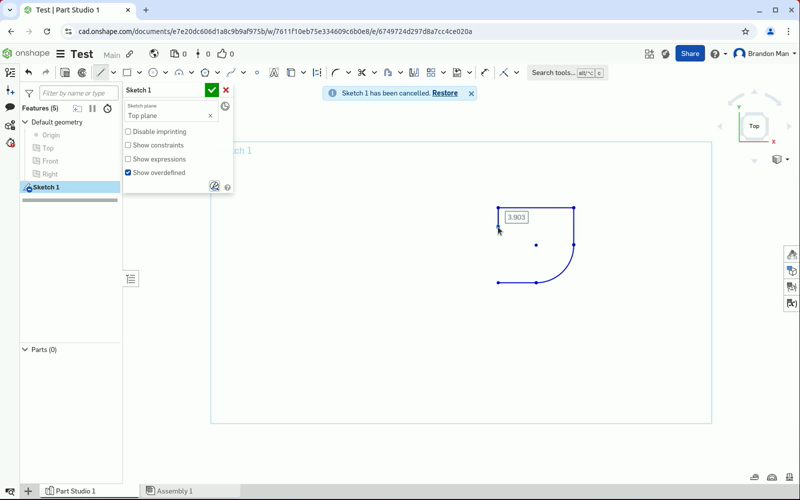
key(a)
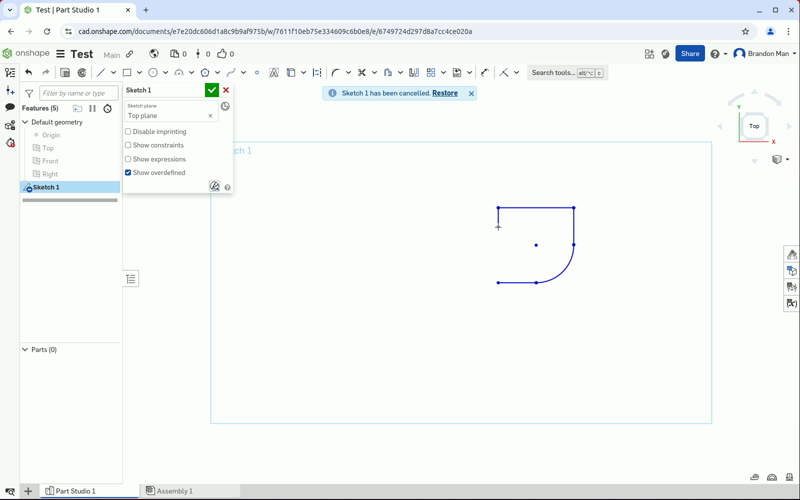
mouse_move(498, 226)
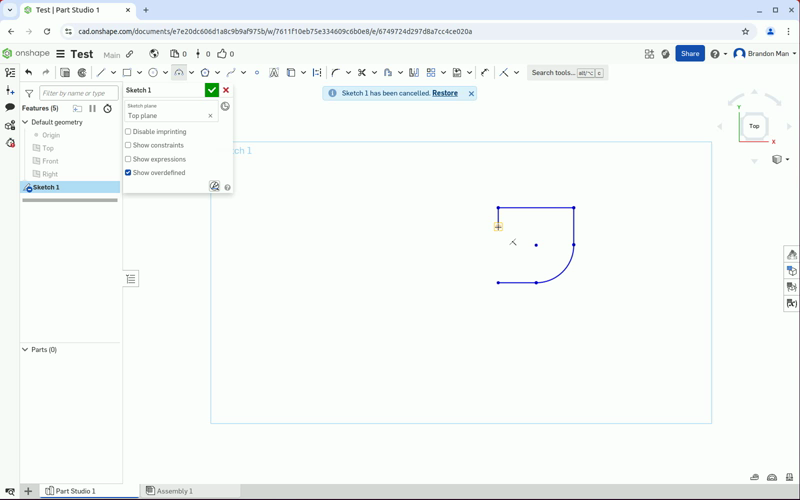
click(498, 226)
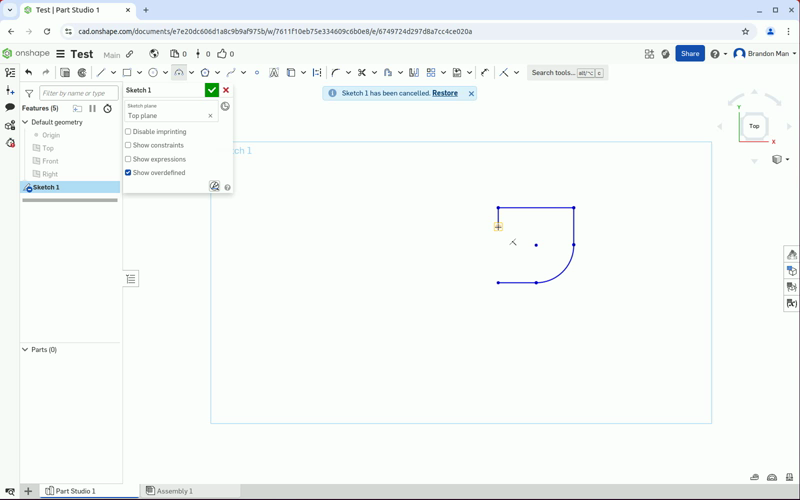
key_down(shift)
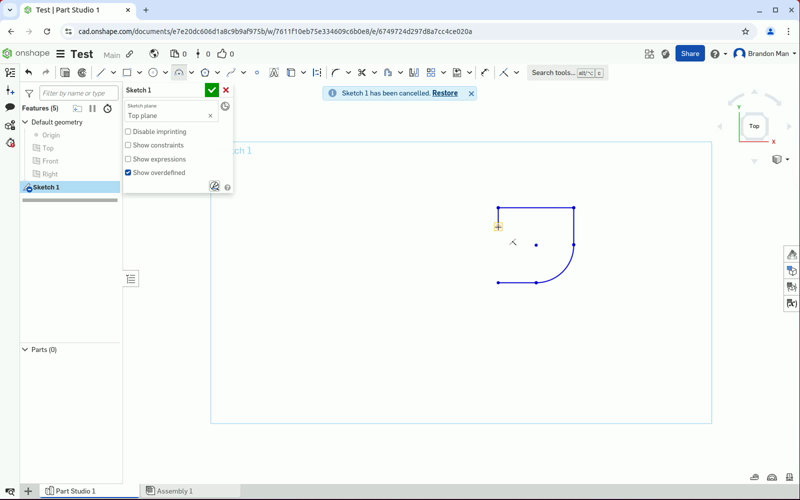
mouse_move(498, 264)
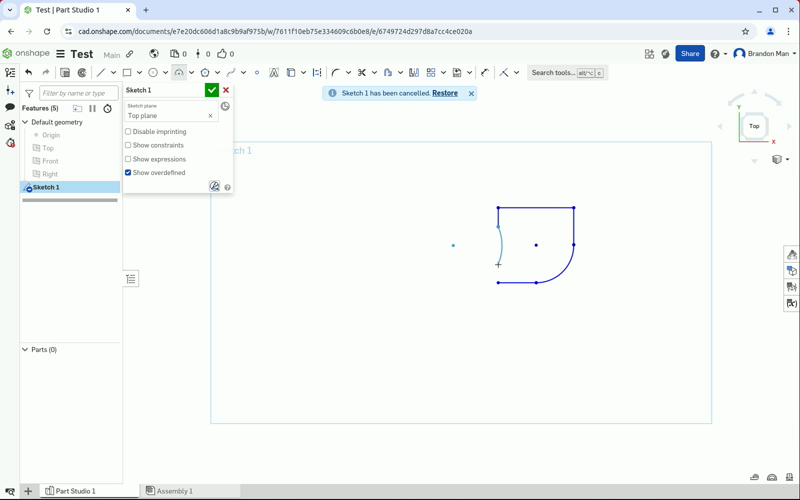
click(498, 264)
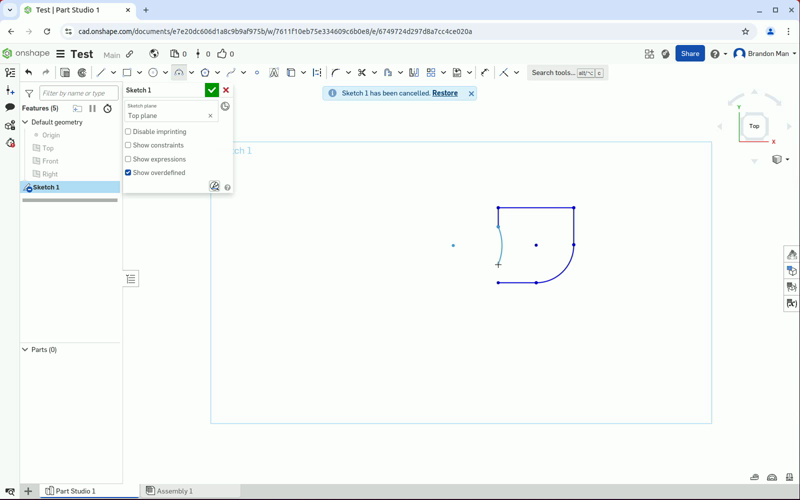
mouse_move(516, 245)
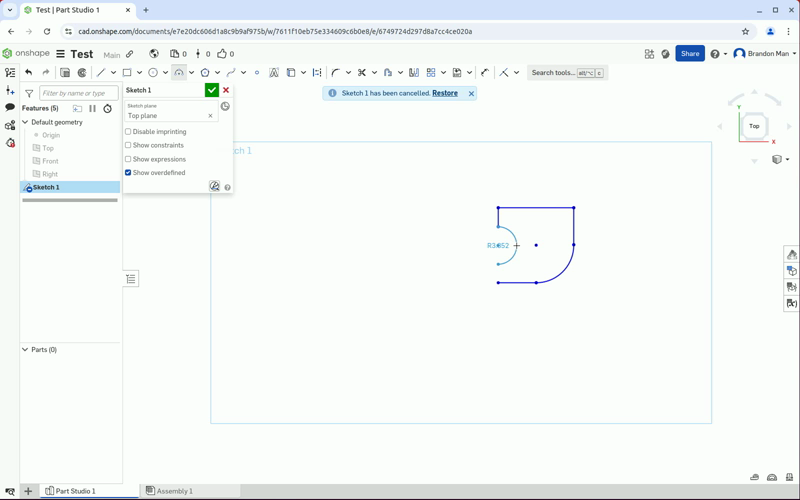
click(516, 245)
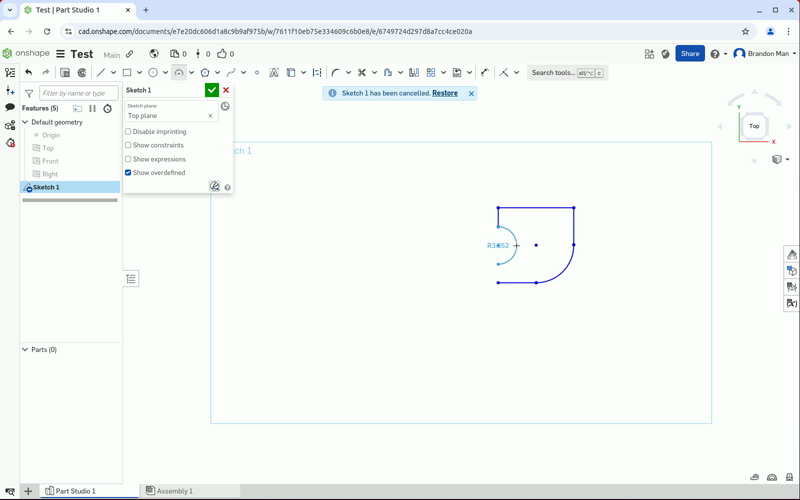
key_up(shift)
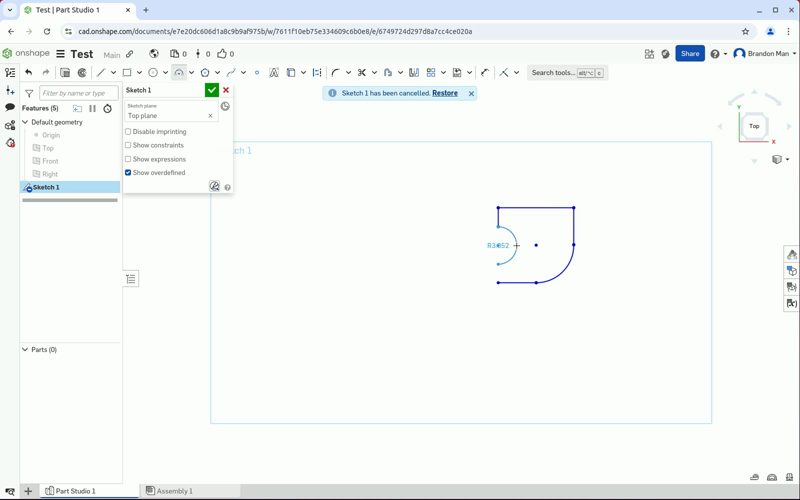
key(esc)
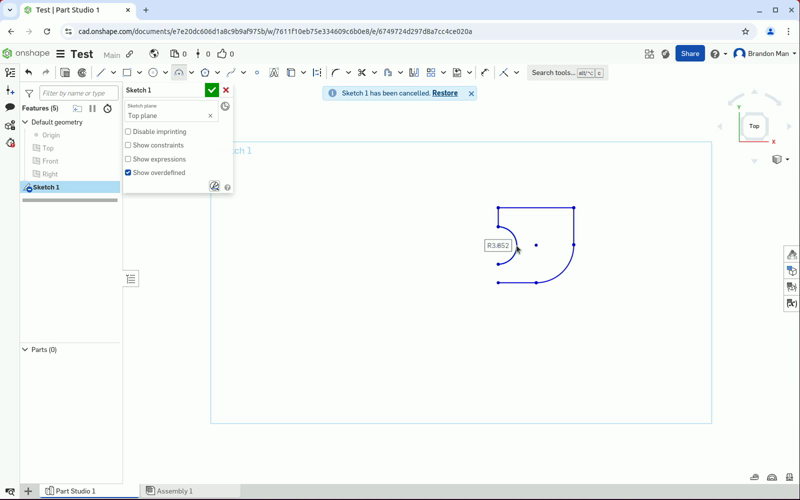
key(l)
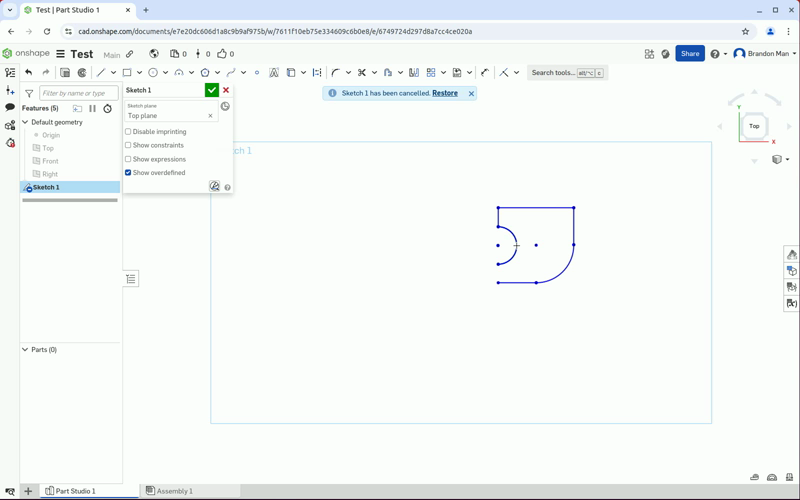
mouse_move(498, 264)
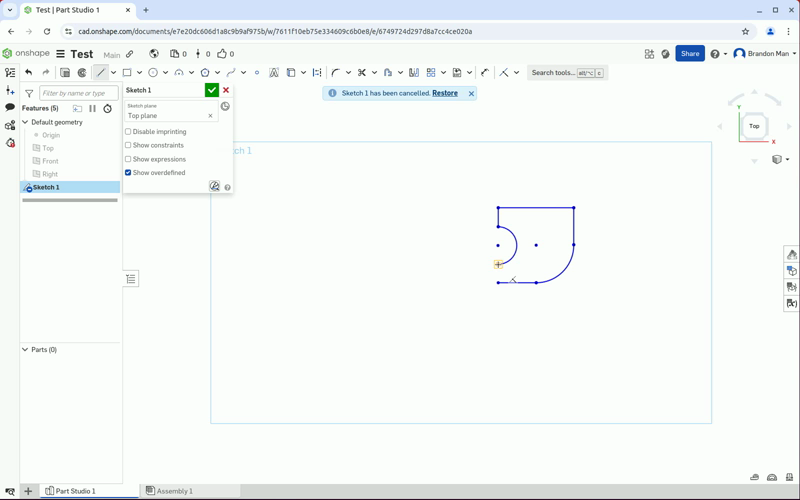
click(498, 264)
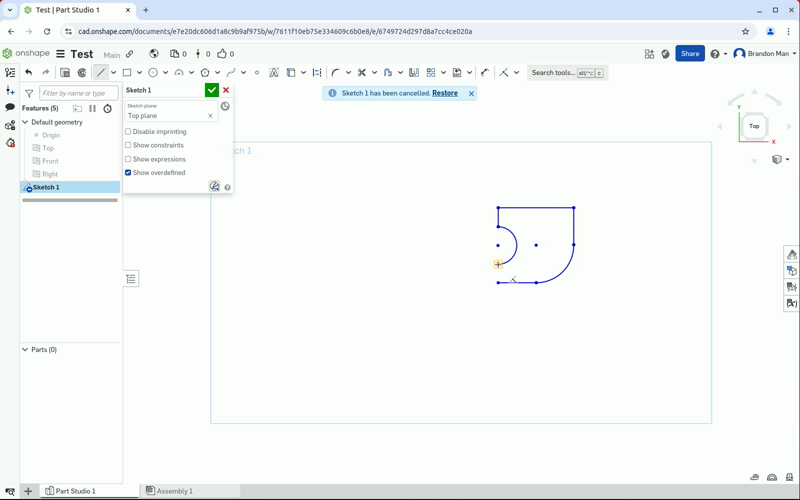
mouse_move(528, 264)
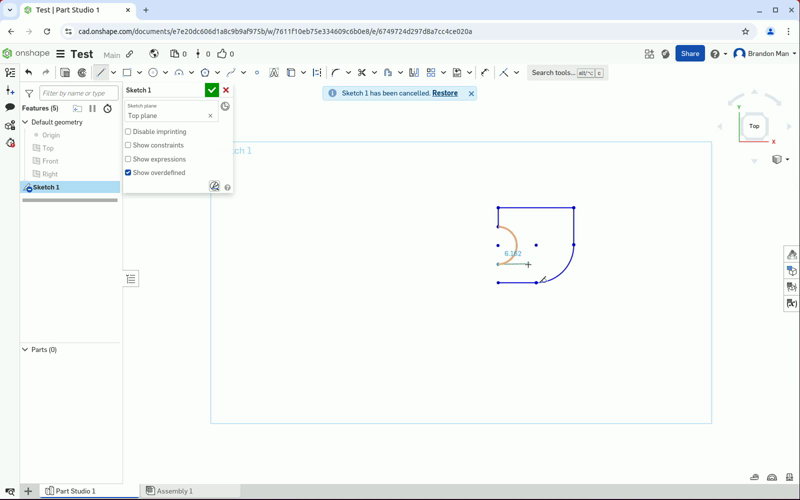
key_down(shift)
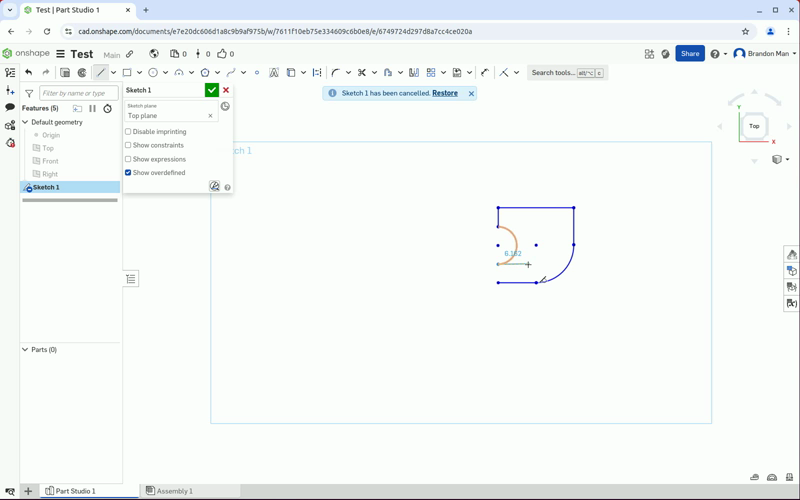
mouse_move(498, 282)
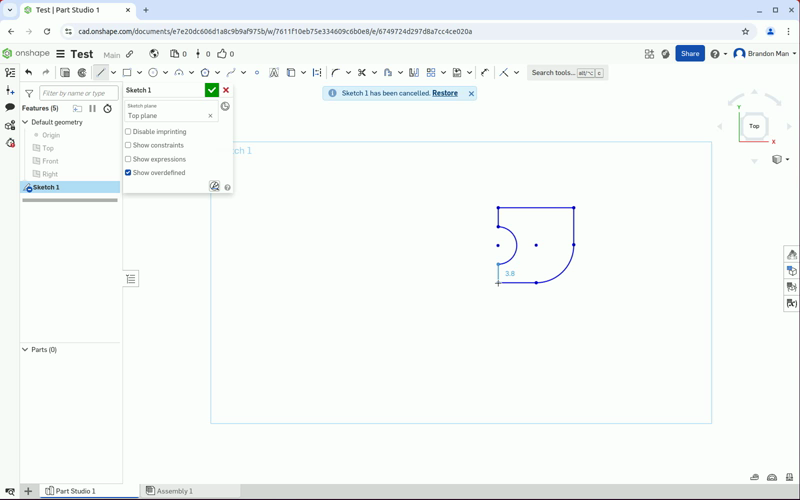
key_up(shift)
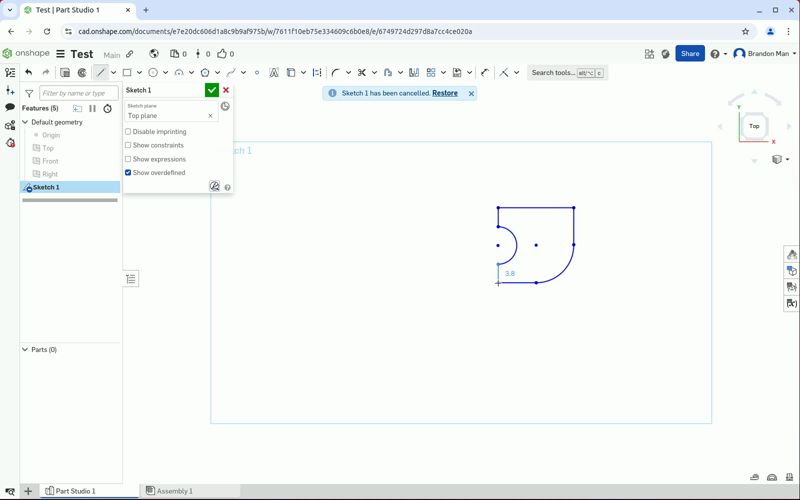
click(498, 282)
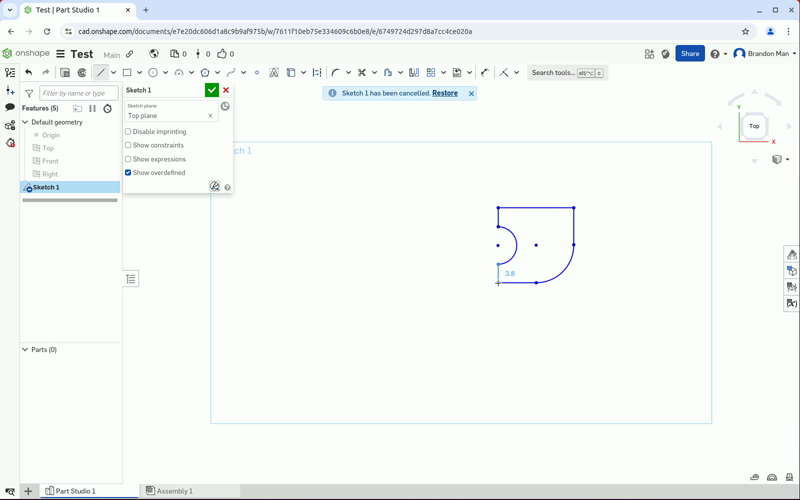
key(esc)
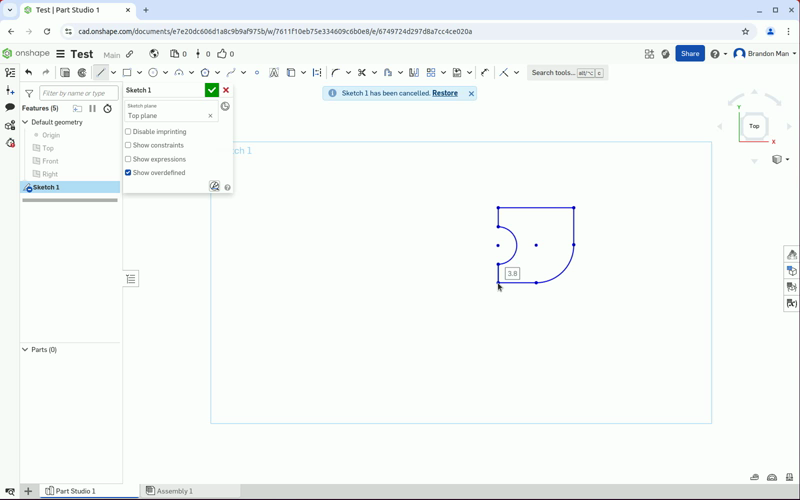
key(c)
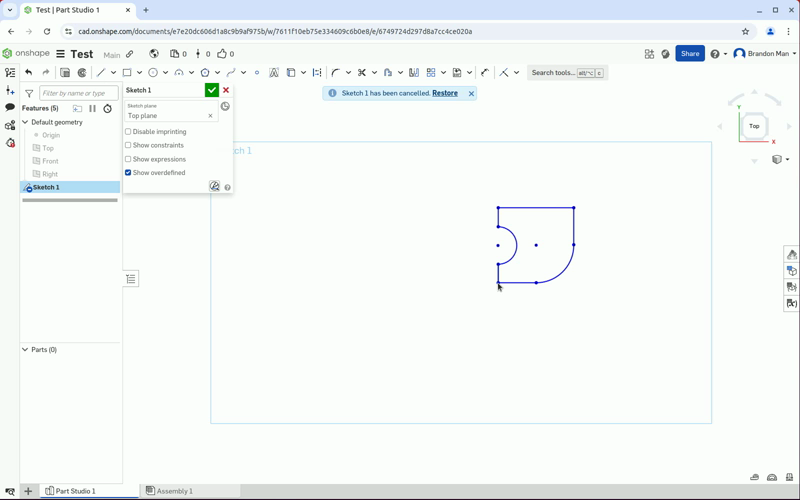
key_down(shift)
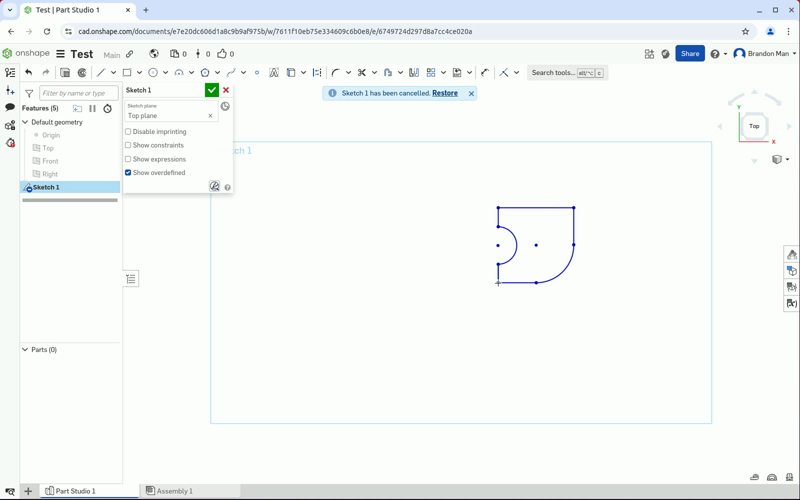
mouse_move(554, 244)
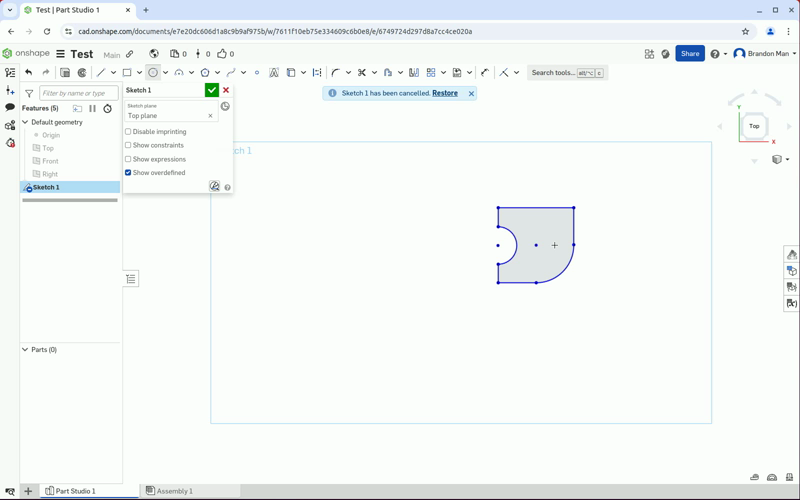
click(554, 244)
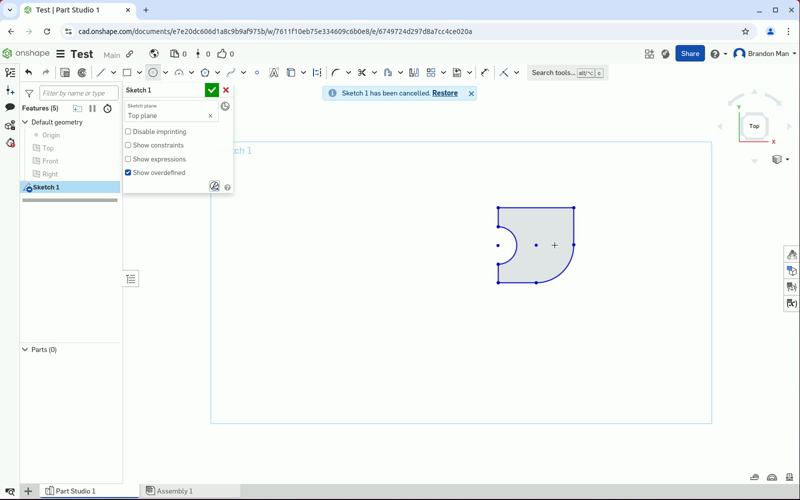
key_up(shift)
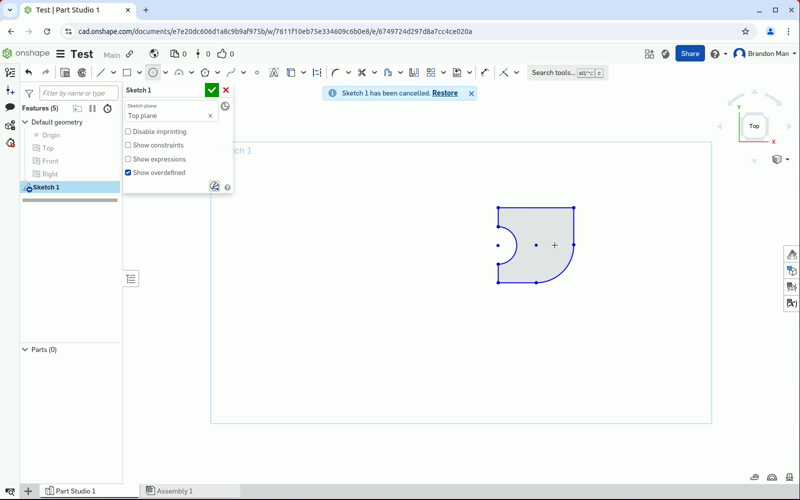
mouse_move(564, 244)
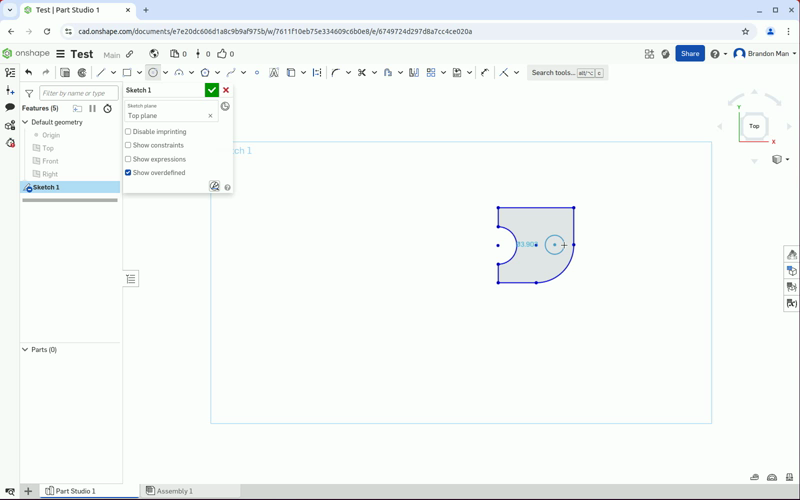
click(564, 244)
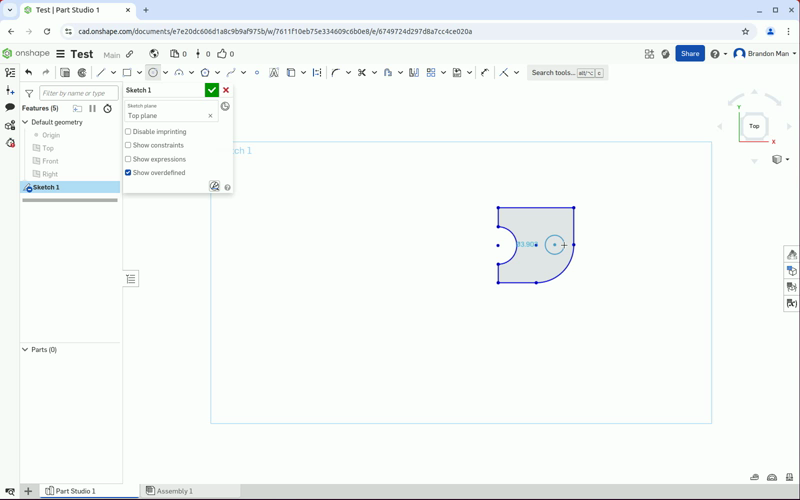
key(esc)
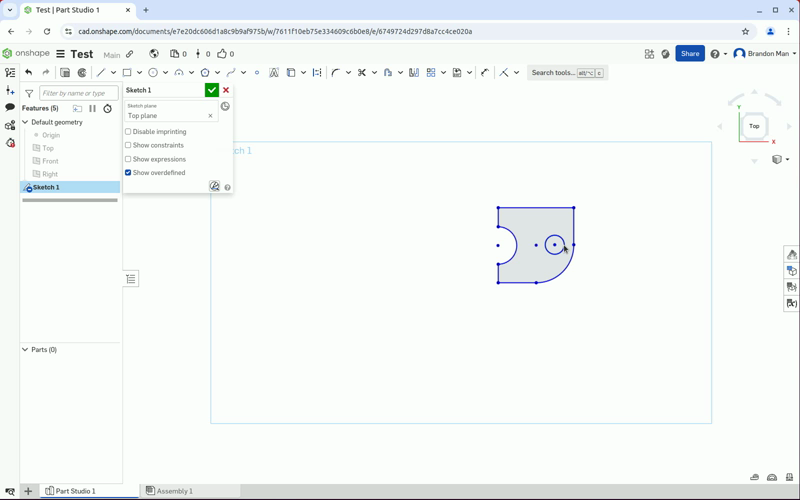
mouse_move(523, 212)
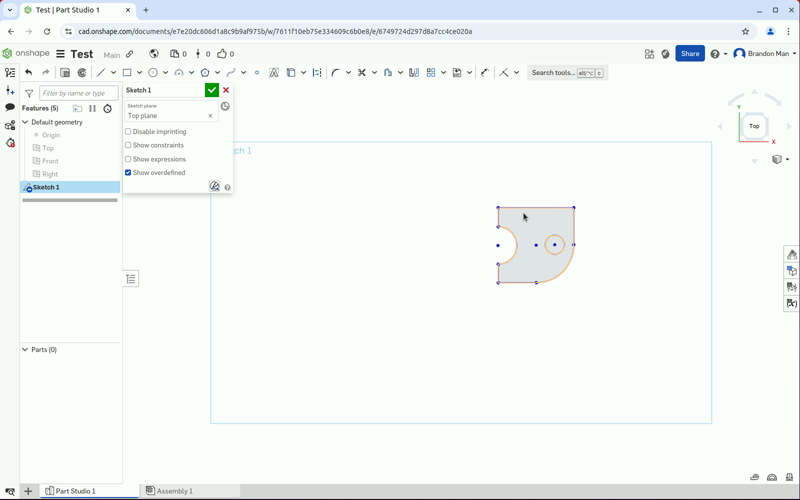
click(523, 212)
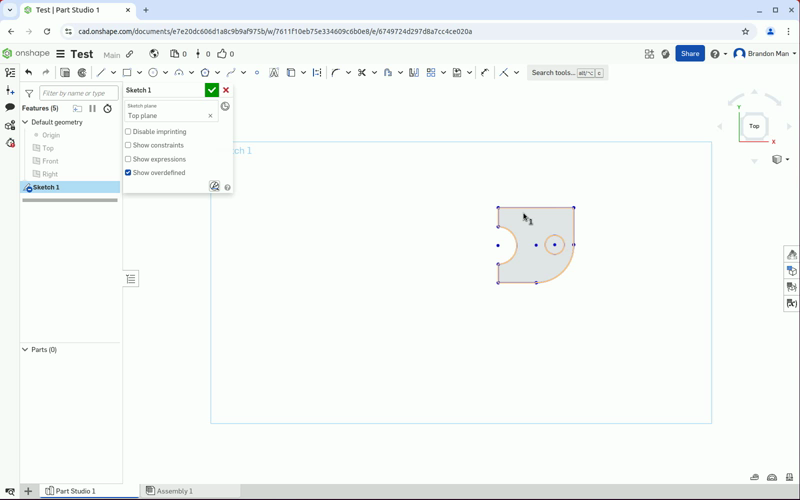
mouse_move(73, 352)
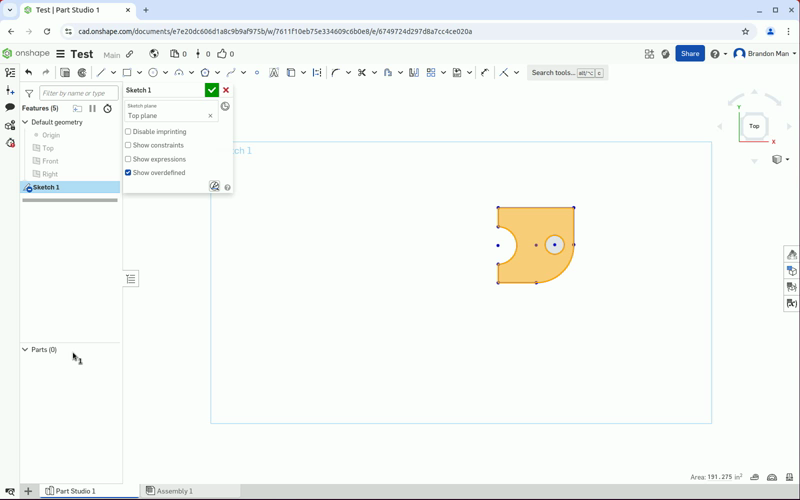
key(shift+y)
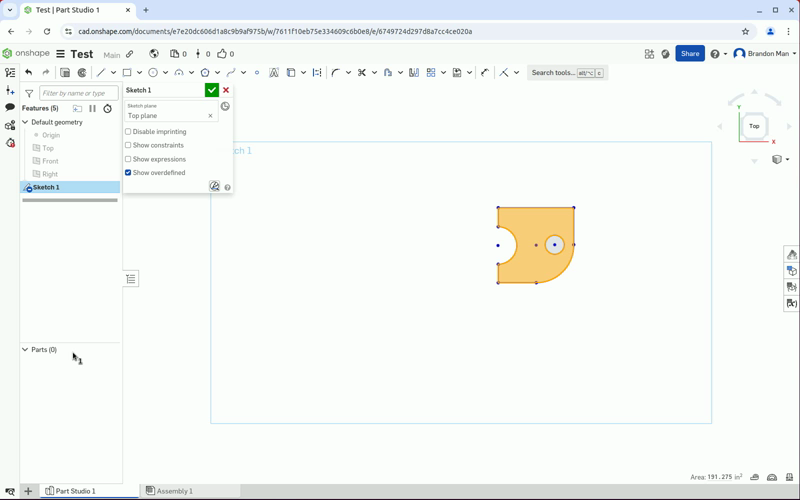
key(shift+e)
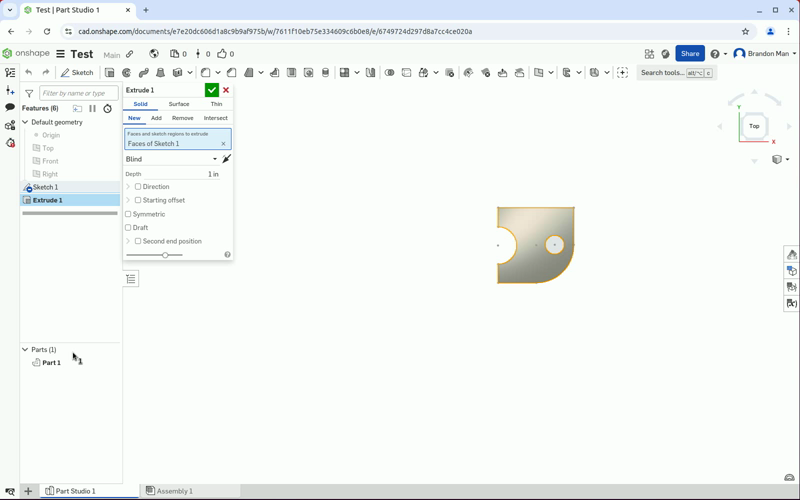
mouse_move(143, 106)
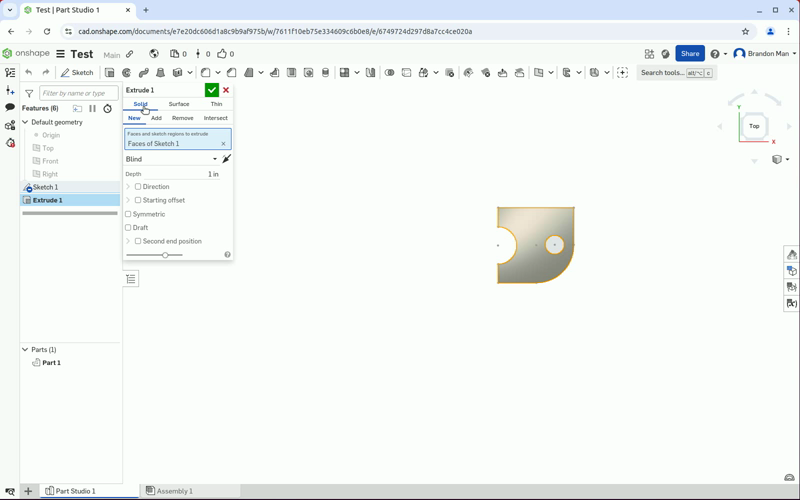
click(143, 106)
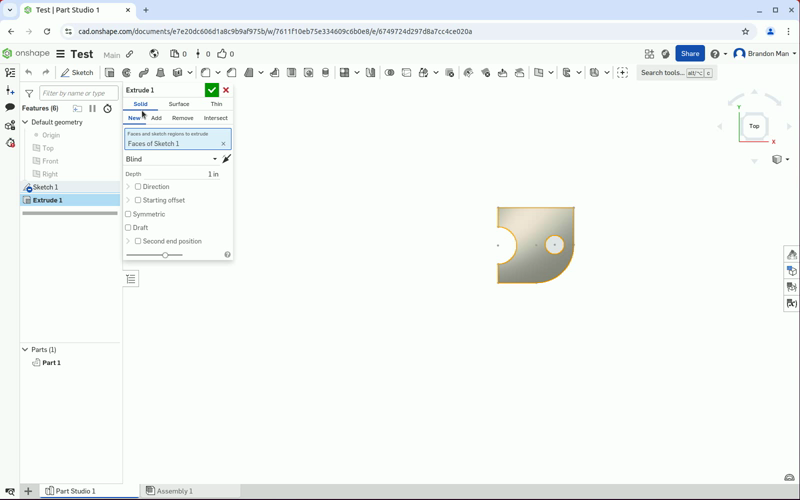
mouse_move(137, 120)
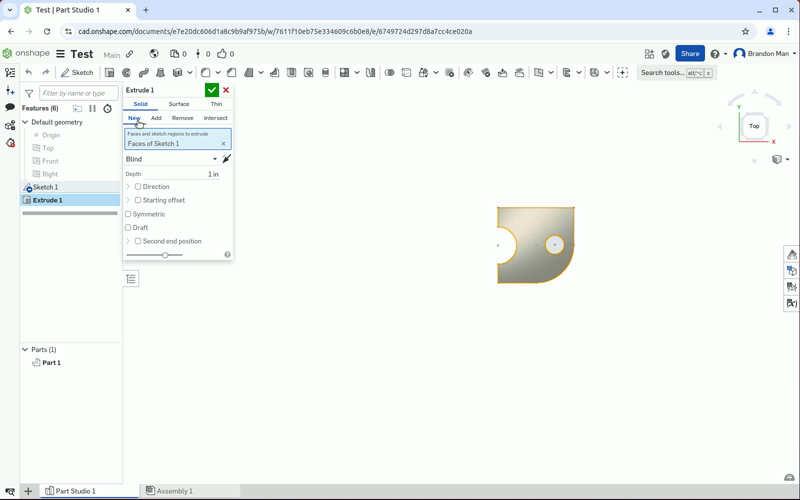
click(137, 120)
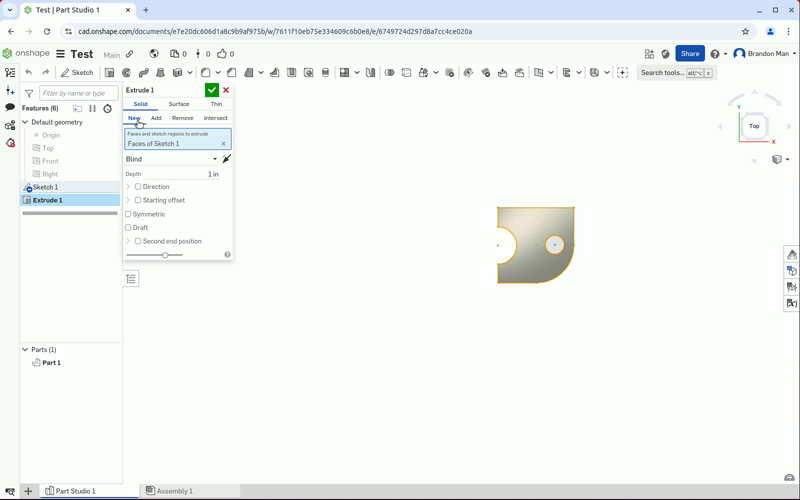
key(tab, 4)
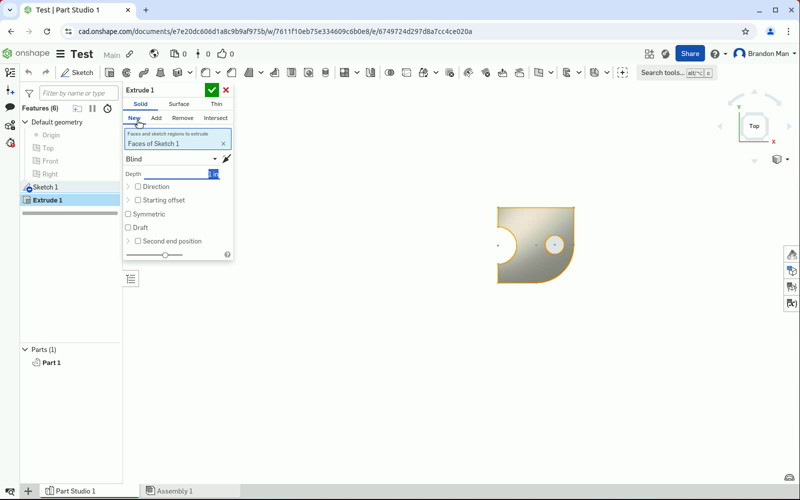
text(3.851)
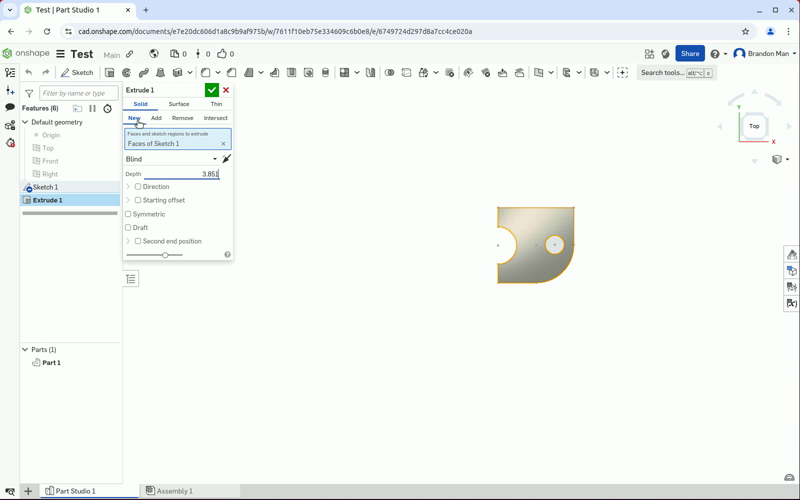
key(enter)
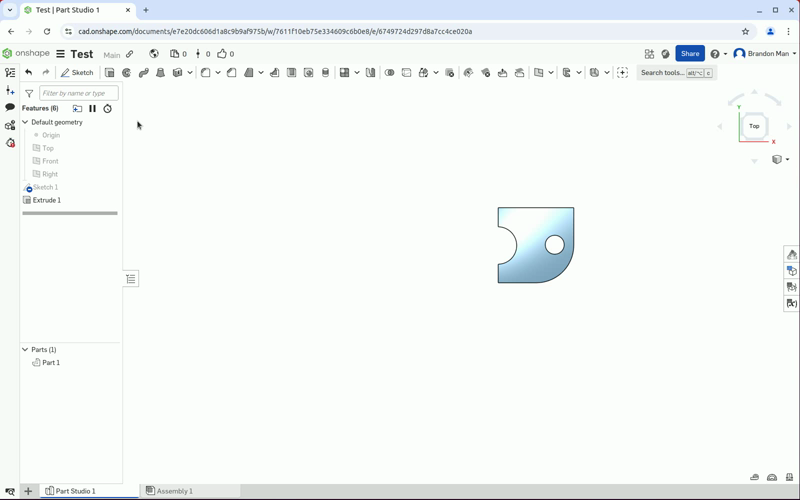
key(shift+h)
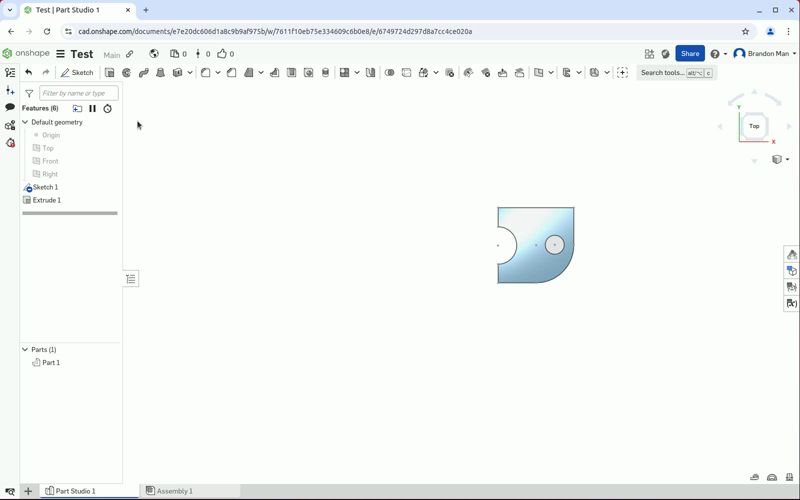
key(shift+h)
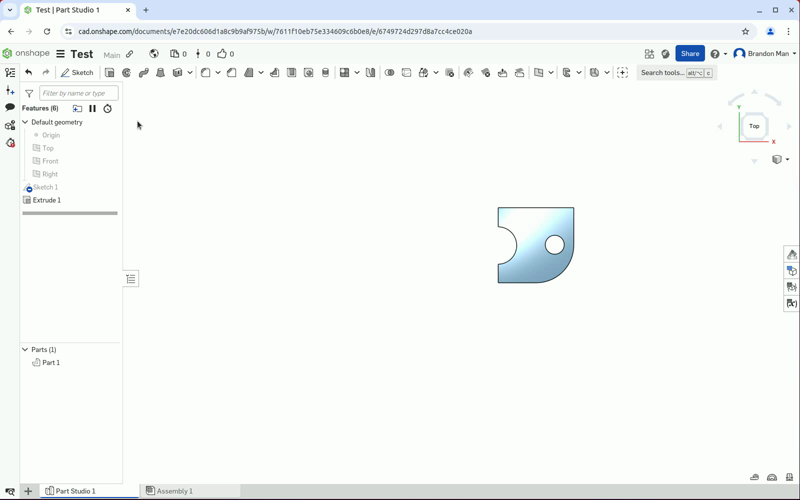
mouse_move(73, 189)
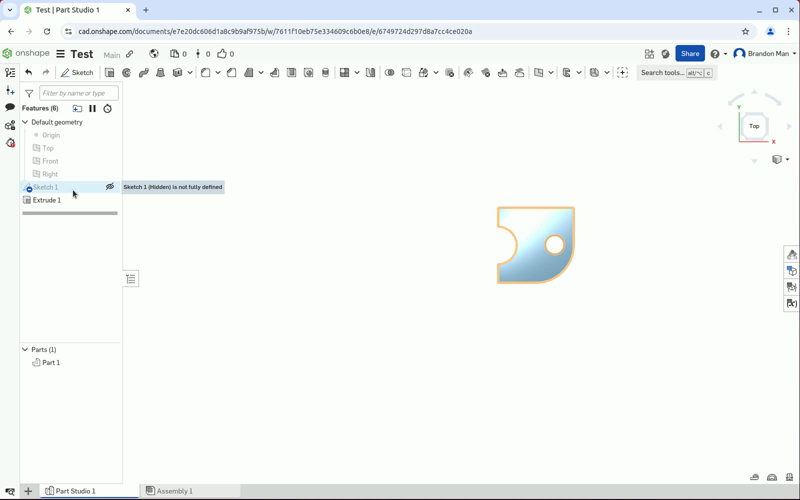
click(73, 189)
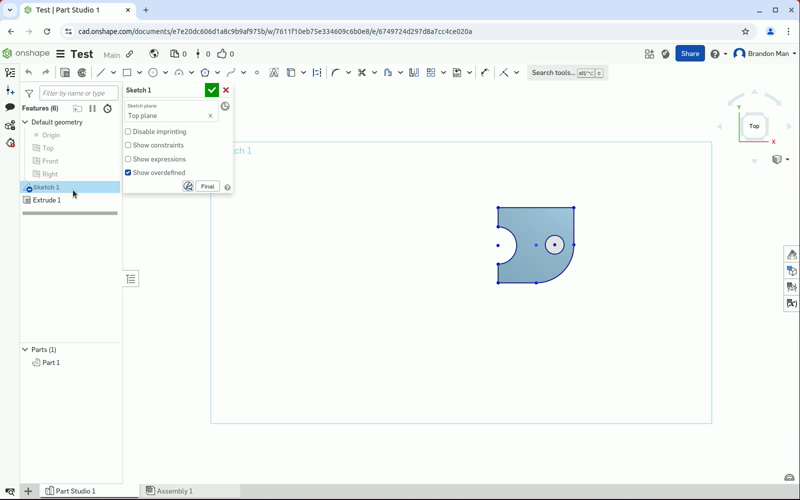
mouse_move(229, 92)
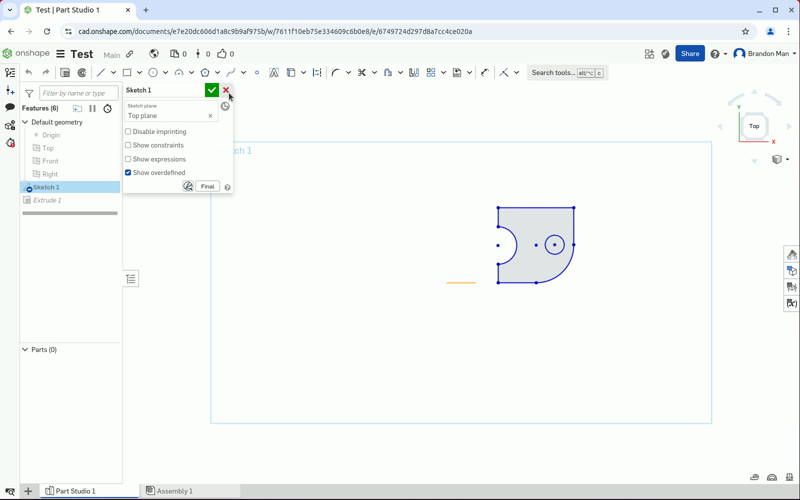
click(229, 92)
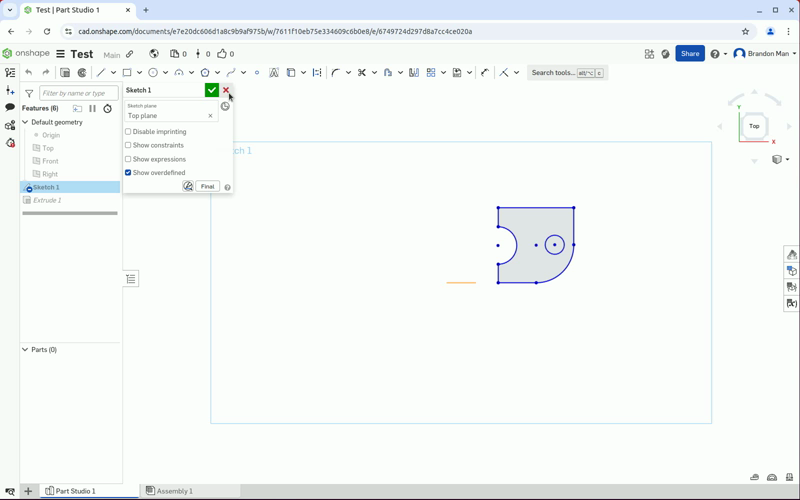
key(shift+s)
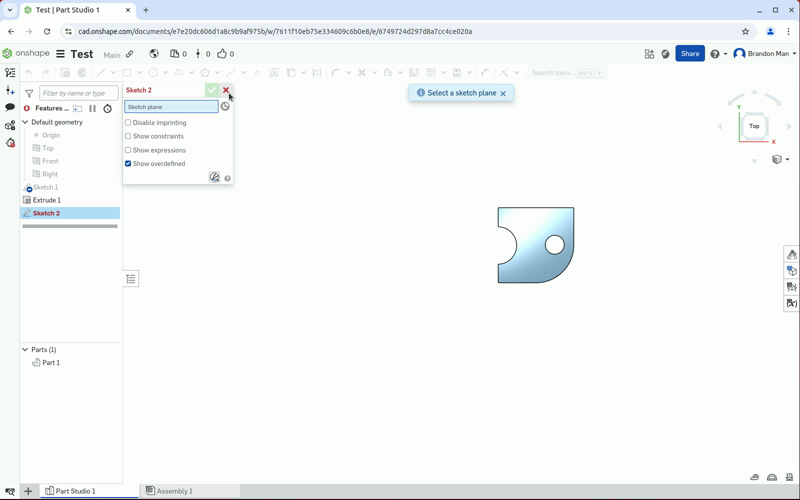
mouse_move(73, 150)
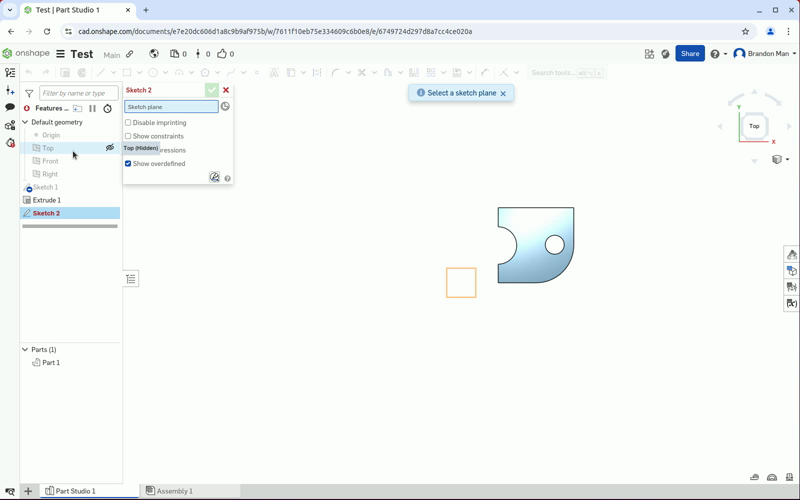
click(73, 150)
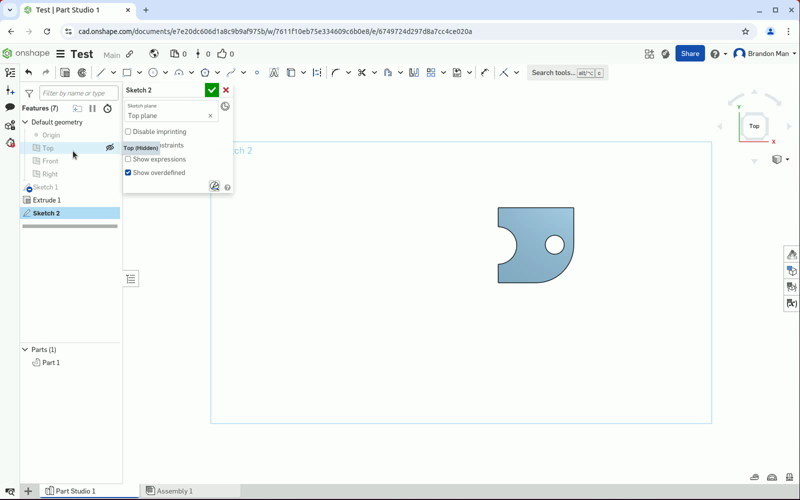
mouse_move(73, 352)
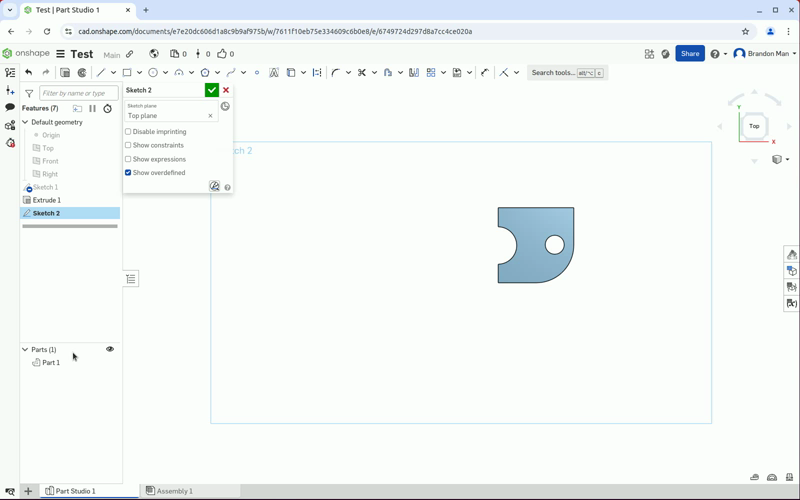
key(y)
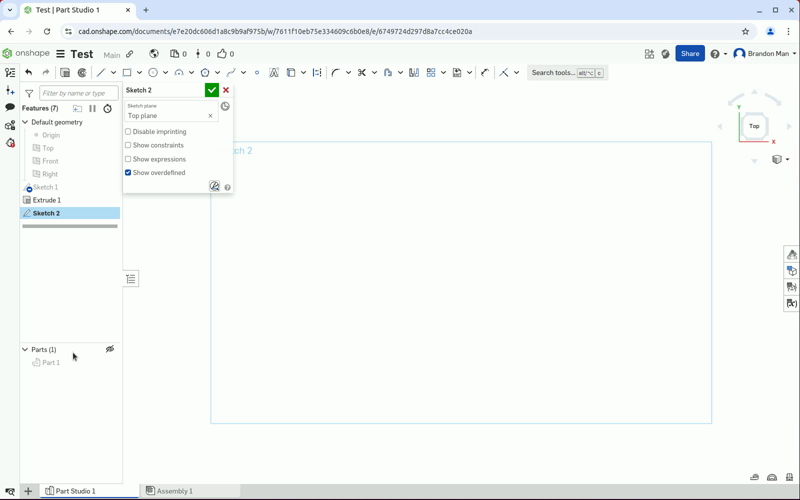
key(l)
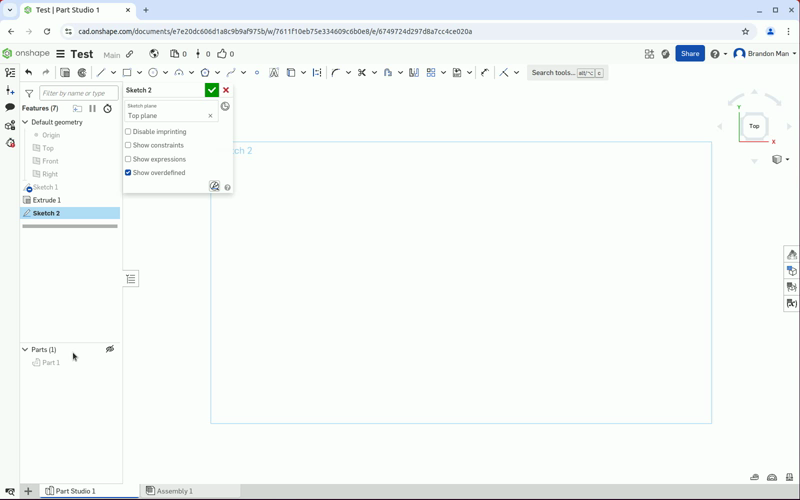
key_down(shift)
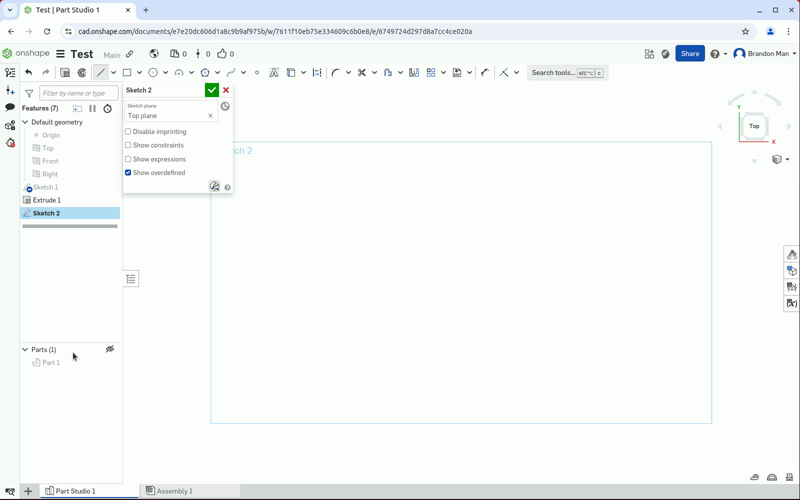
mouse_move(498, 282)
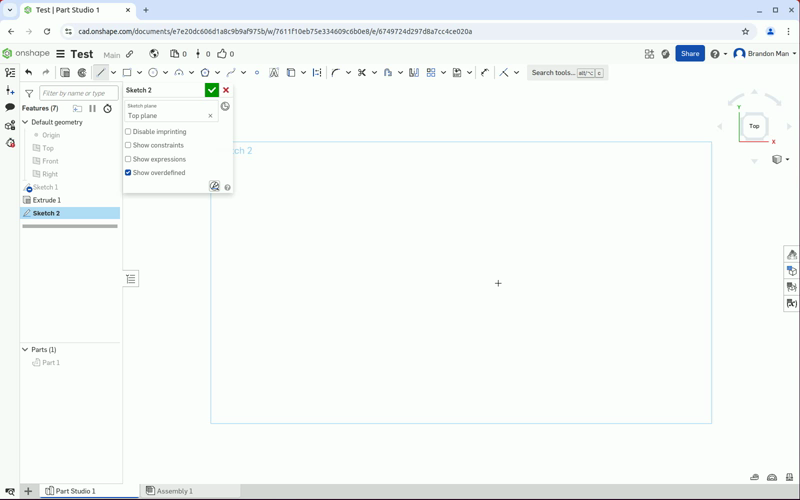
click(498, 282)
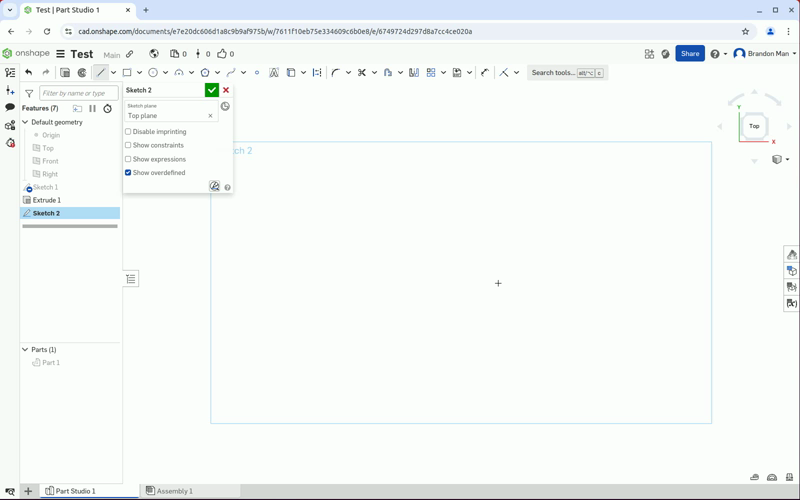
key_up(shift)
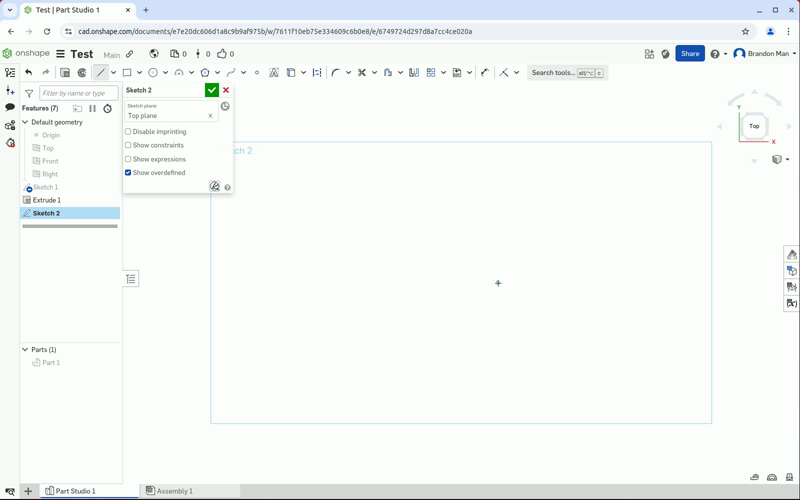
key_down(shift)
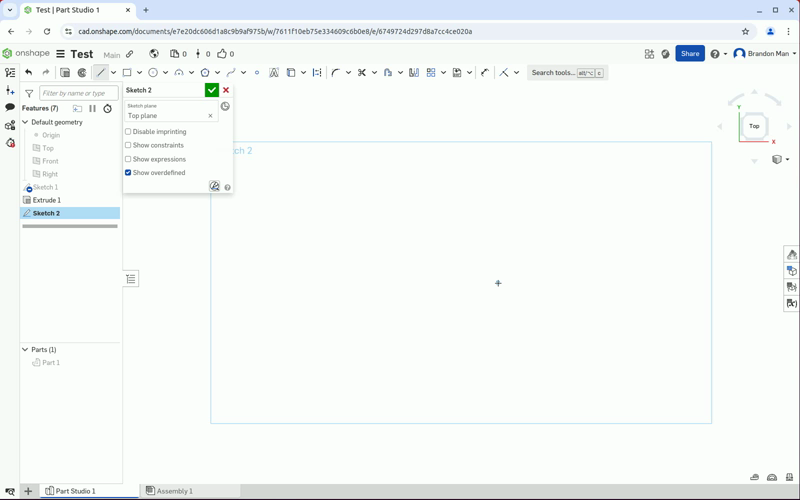
mouse_move(528, 282)
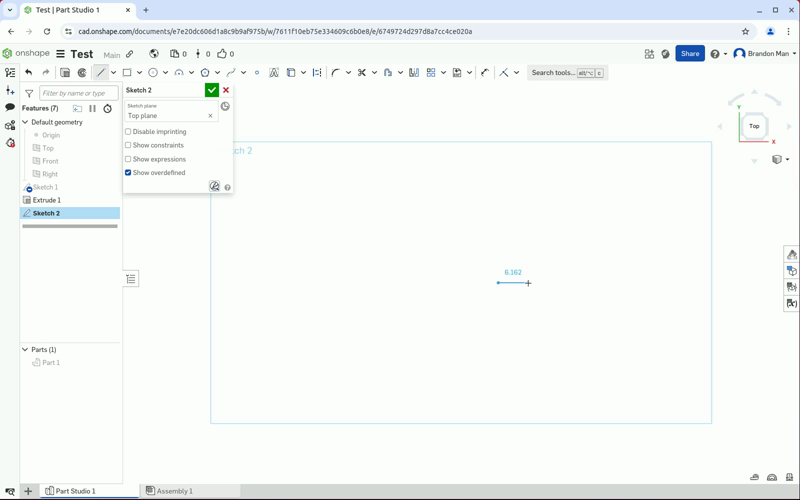
mouse_move(498, 264)
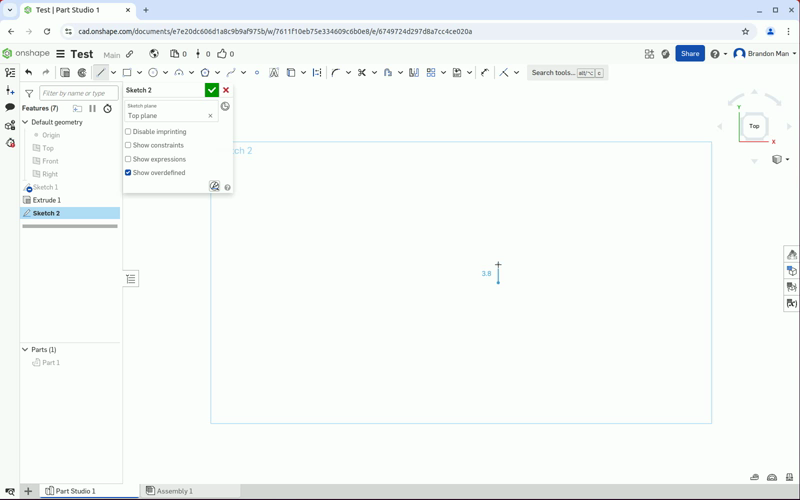
click(498, 264)
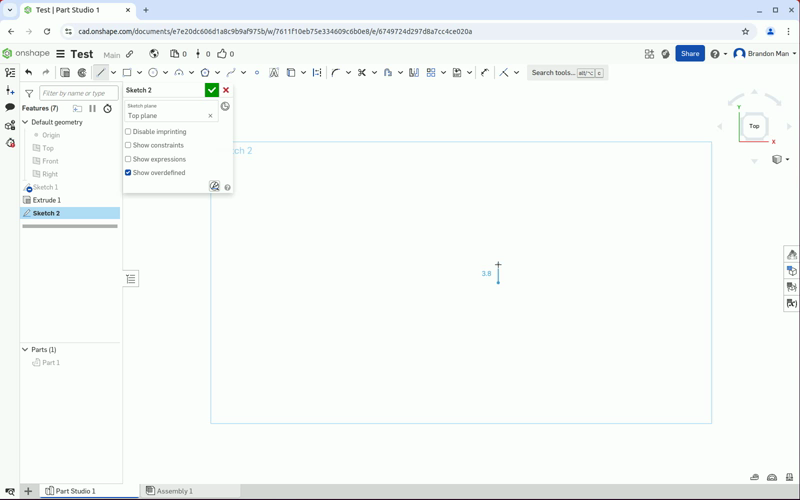
key_up(shift)
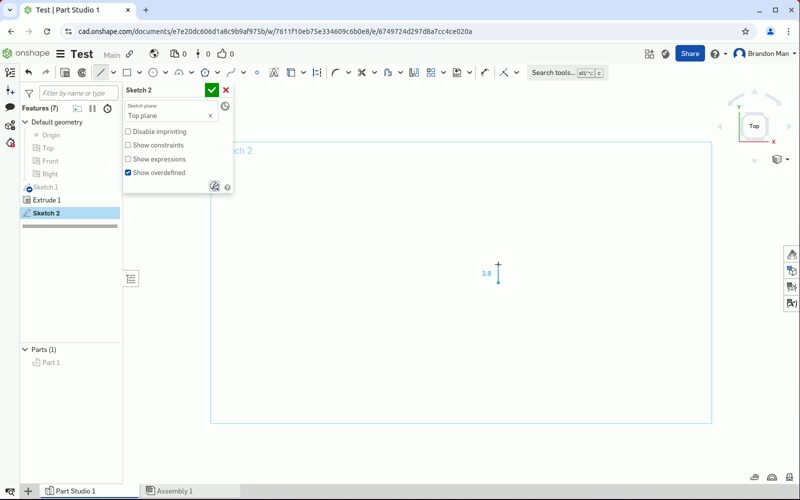
key(esc)
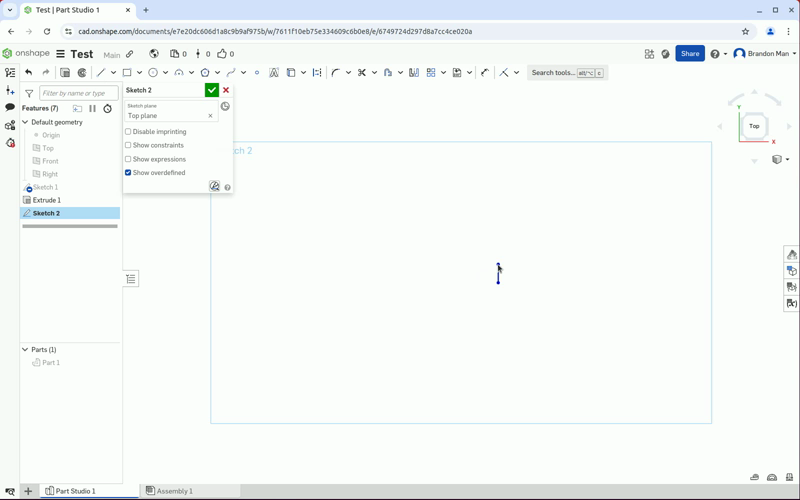
key(a)
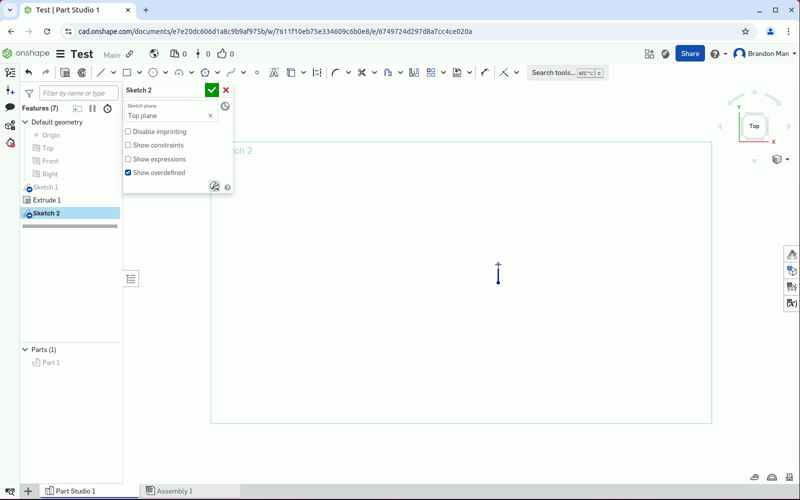
mouse_move(498, 264)
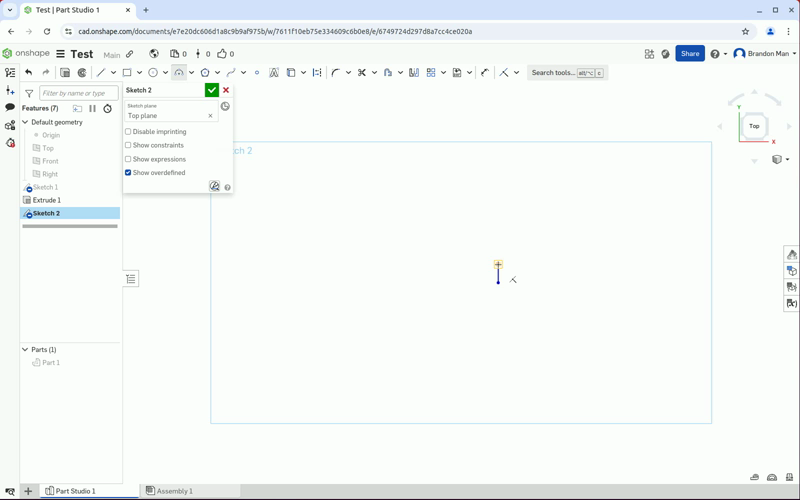
click(498, 264)
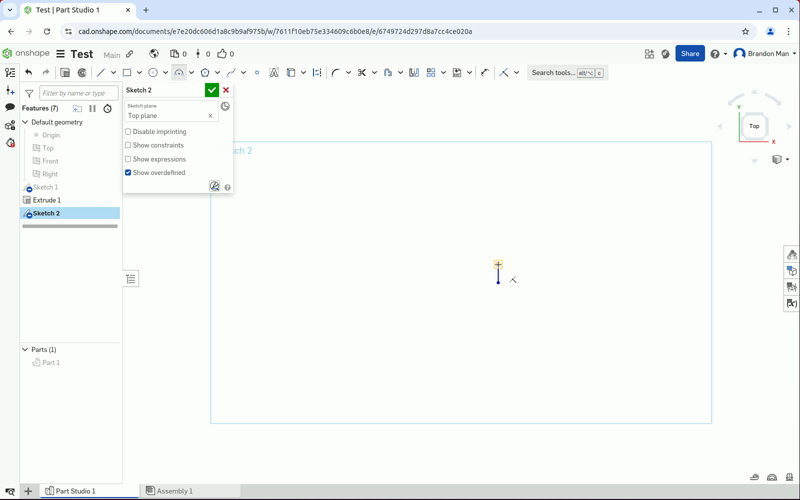
key_down(shift)
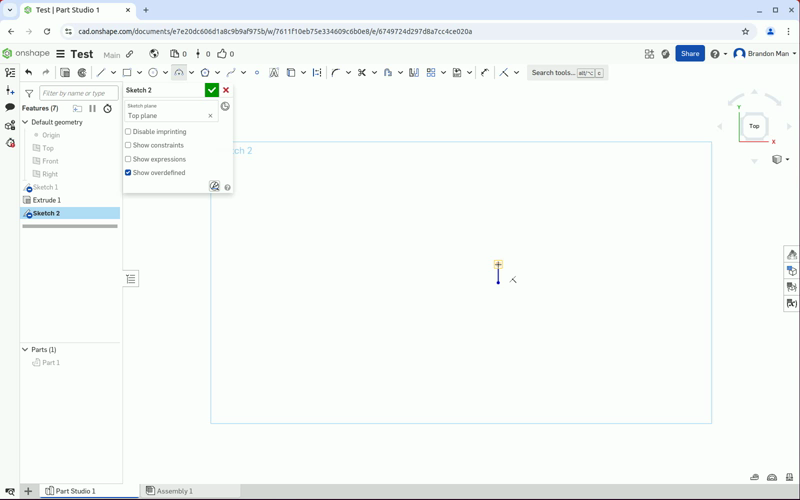
mouse_move(498, 226)
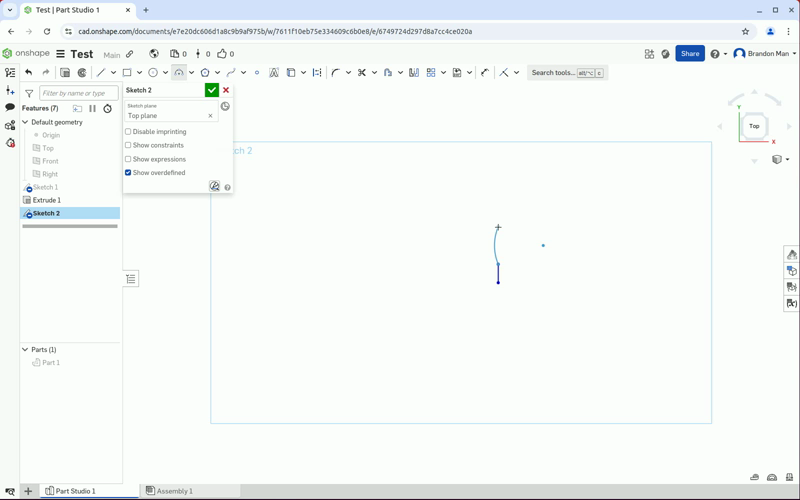
click(498, 226)
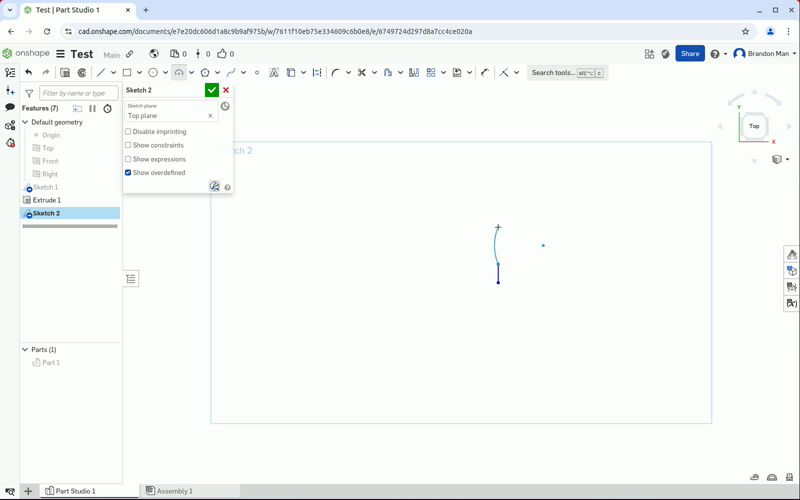
mouse_move(479, 245)
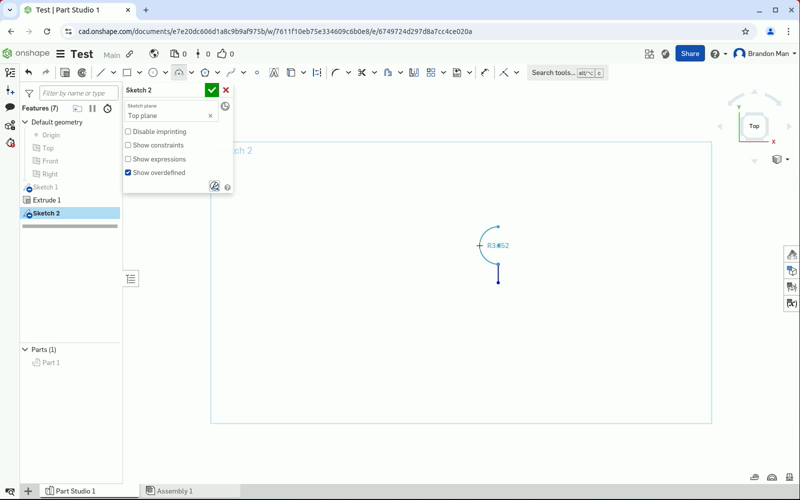
click(479, 245)
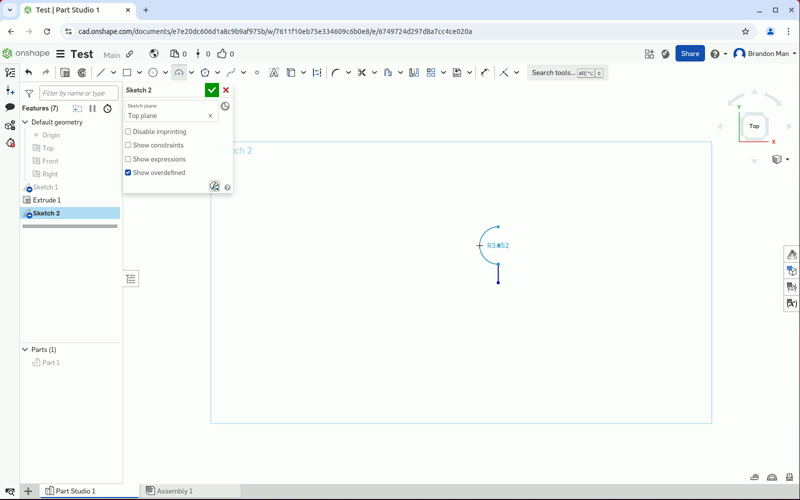
key_up(shift)
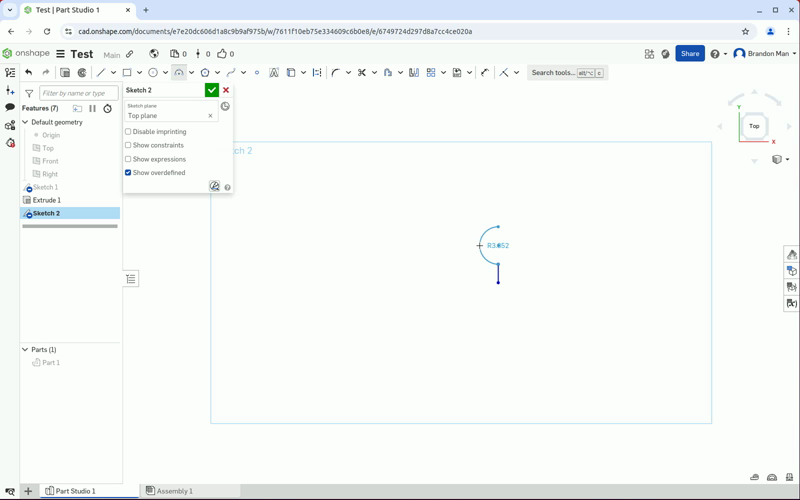
key(esc)
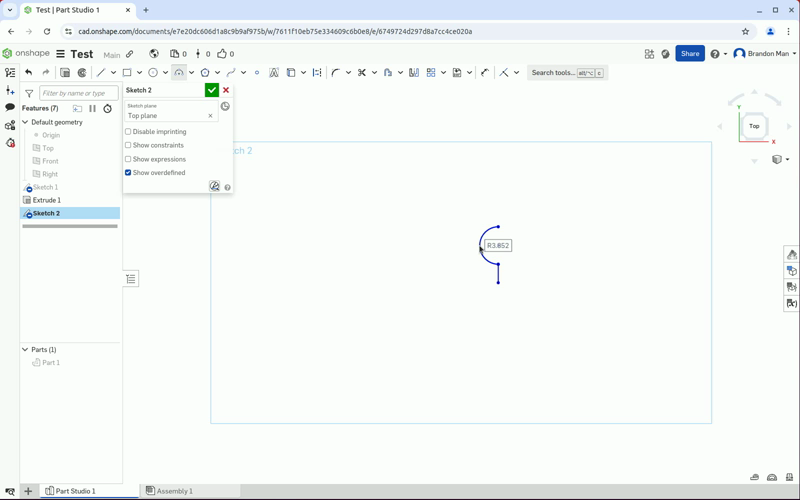
key(l)
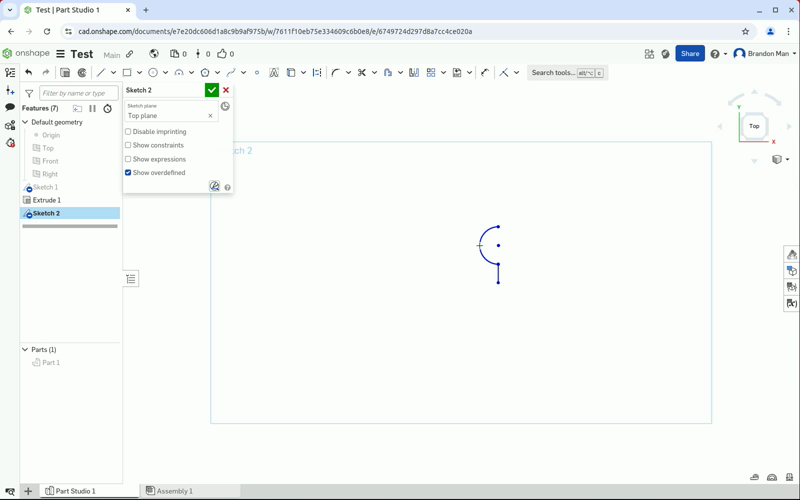
mouse_move(498, 226)
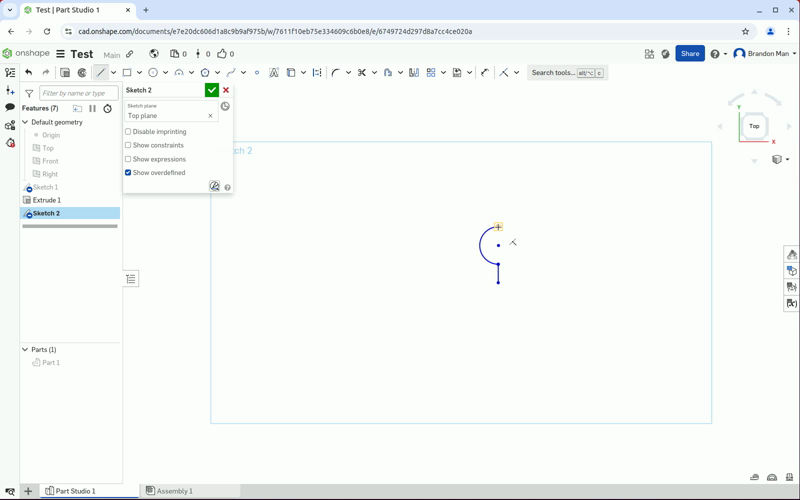
click(498, 226)
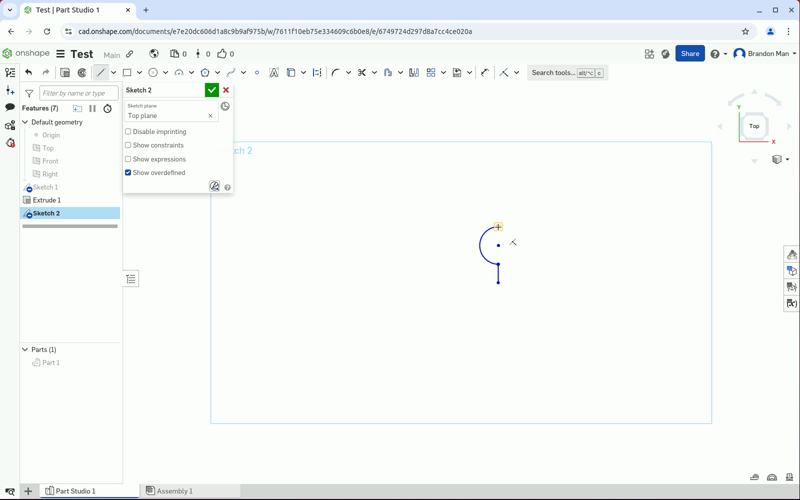
key_down(shift)
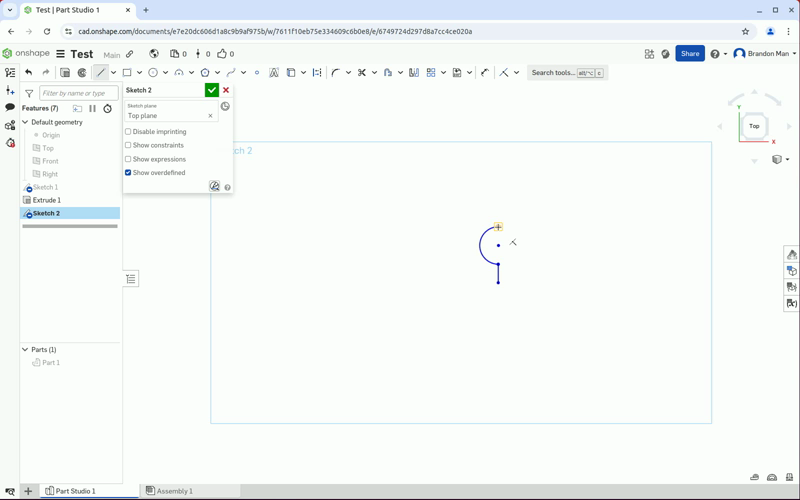
mouse_move(528, 226)
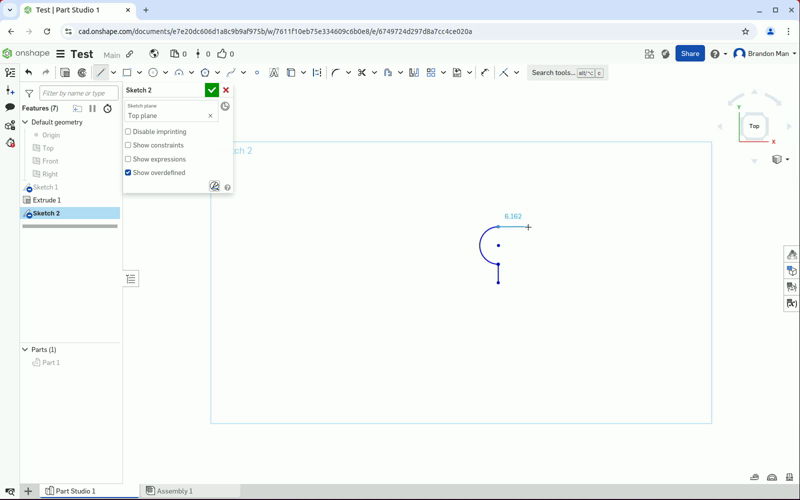
mouse_move(498, 207)
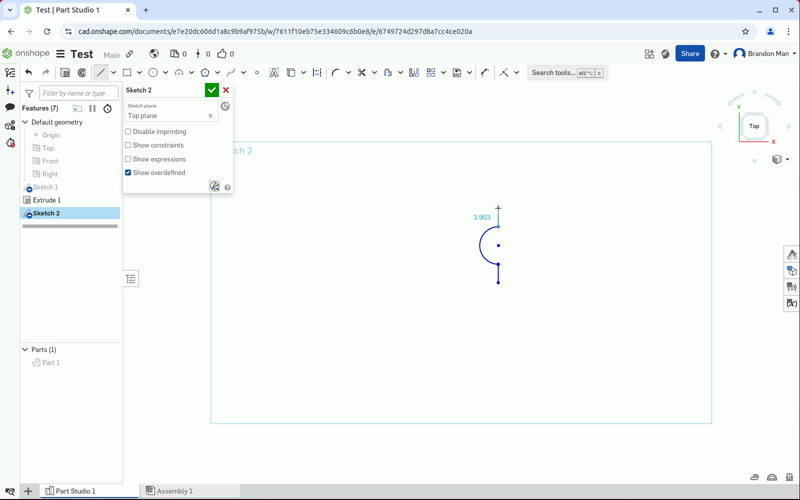
click(498, 207)
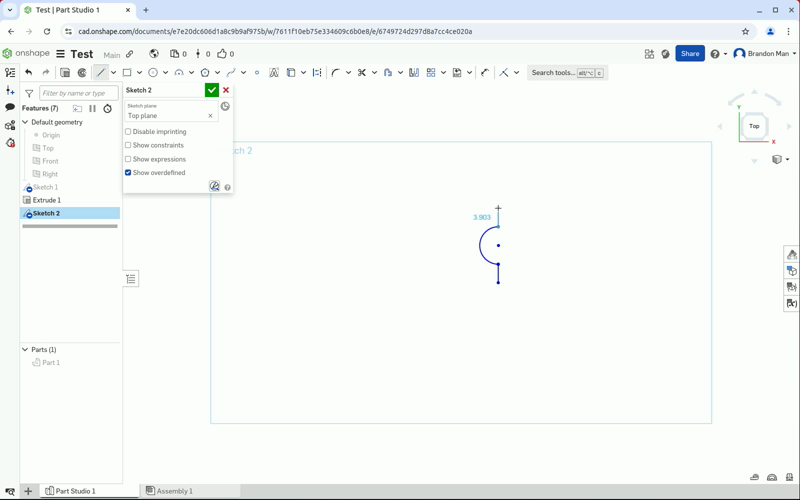
key_up(shift)
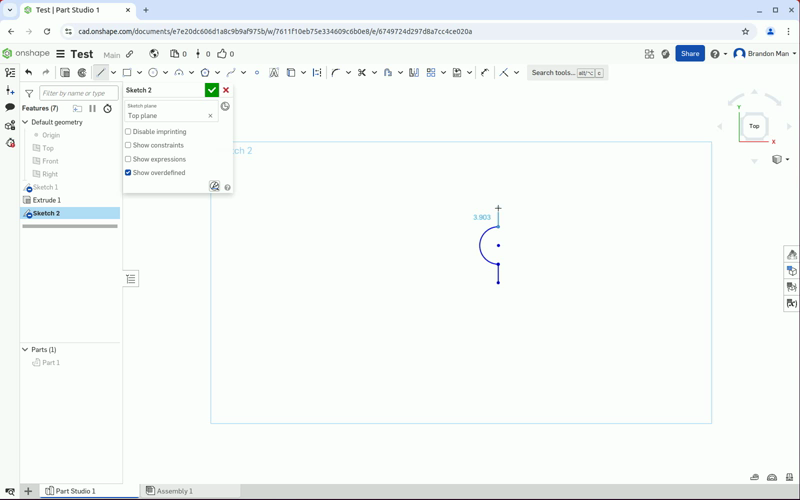
key(esc)
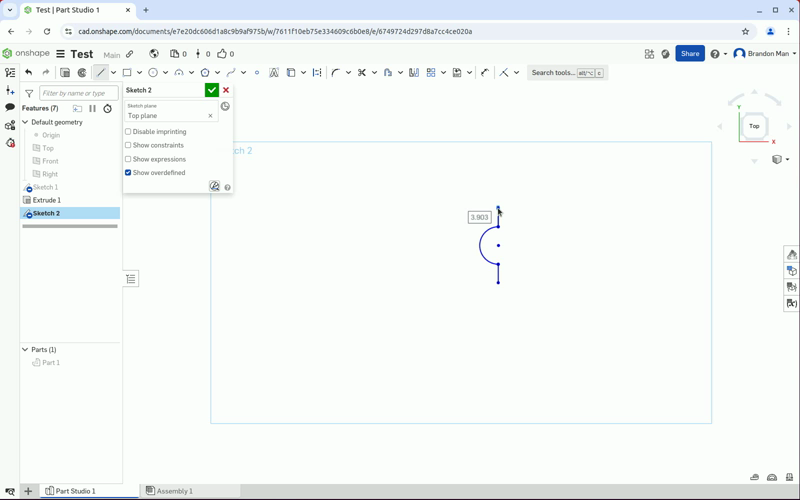
key(a)
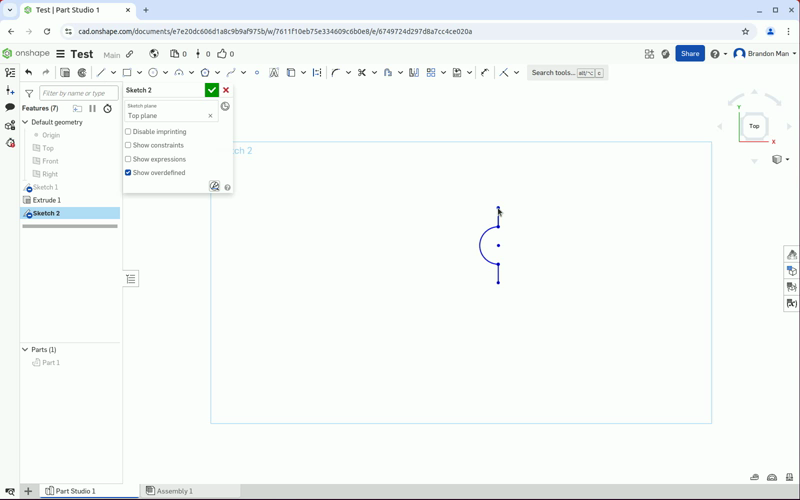
mouse_move(498, 207)
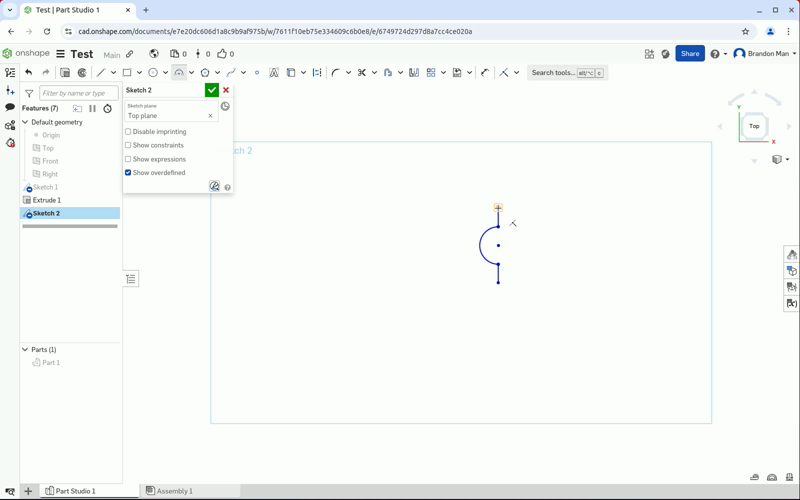
click(498, 207)
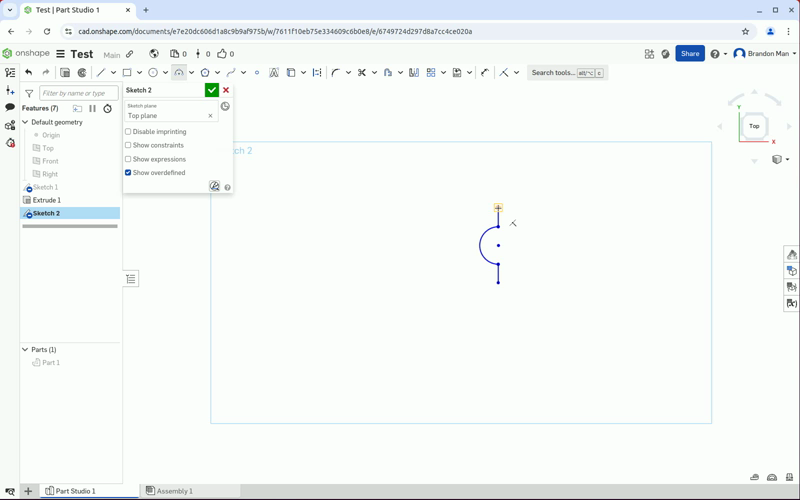
mouse_move(498, 282)
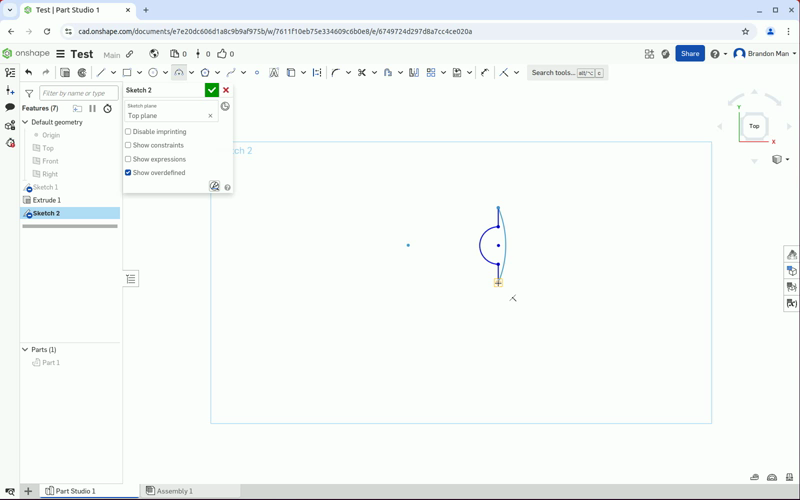
click(498, 282)
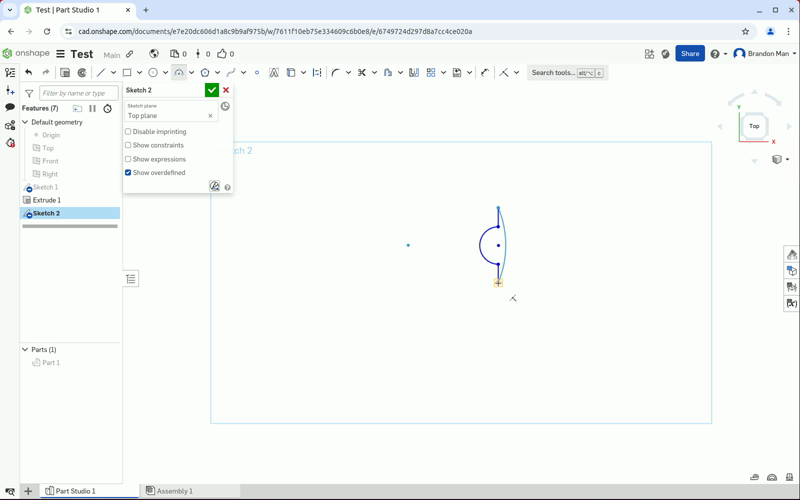
key_down(shift)
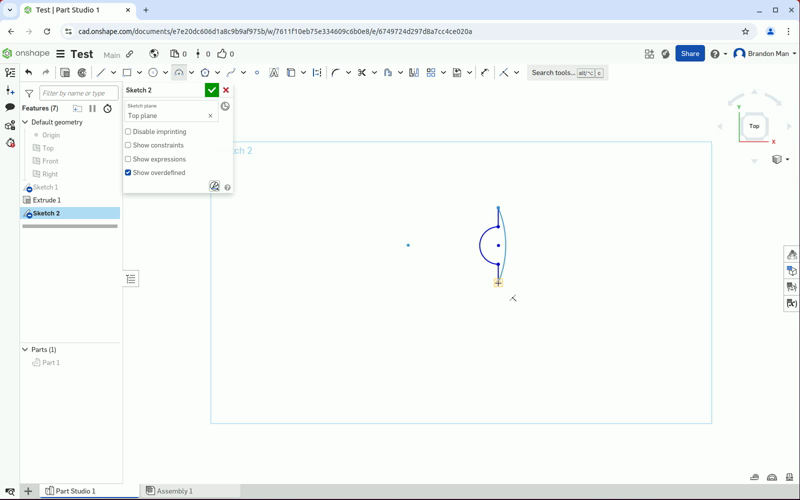
mouse_move(460, 245)
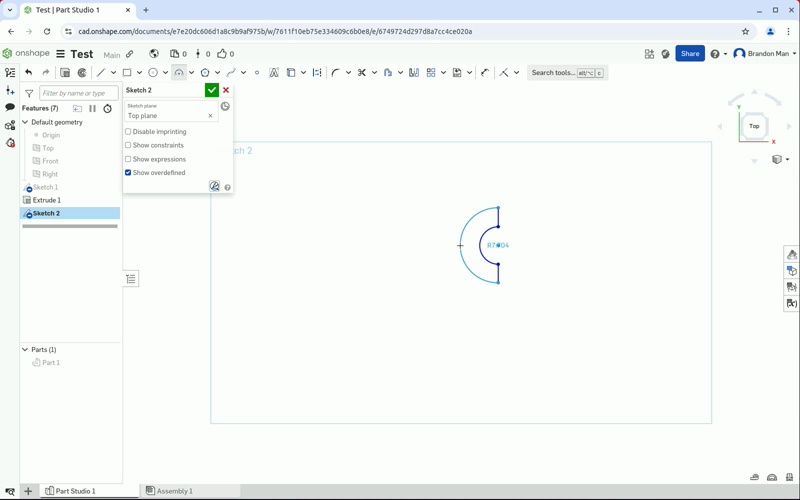
click(460, 245)
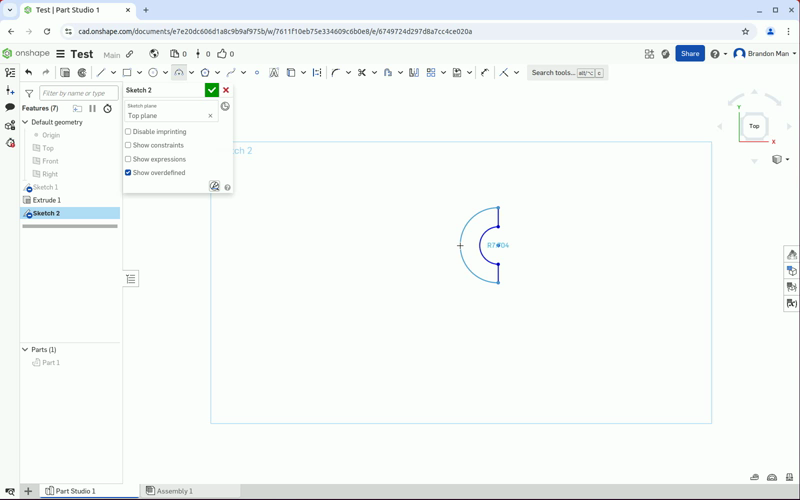
key_up(shift)
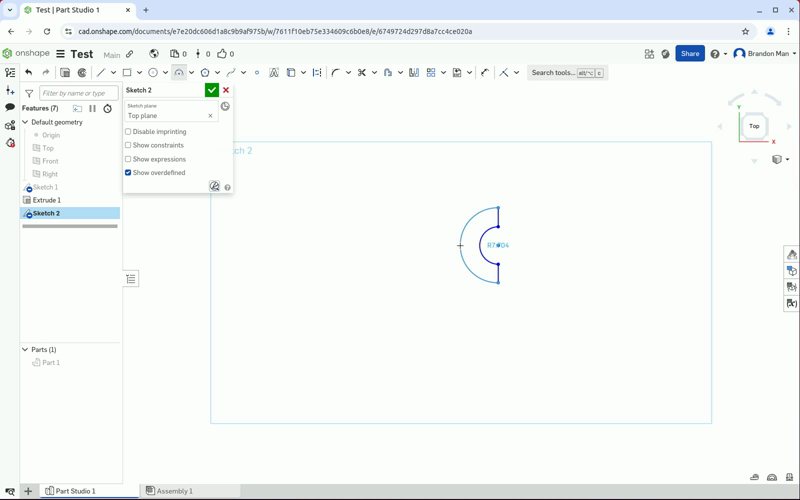
key(esc)
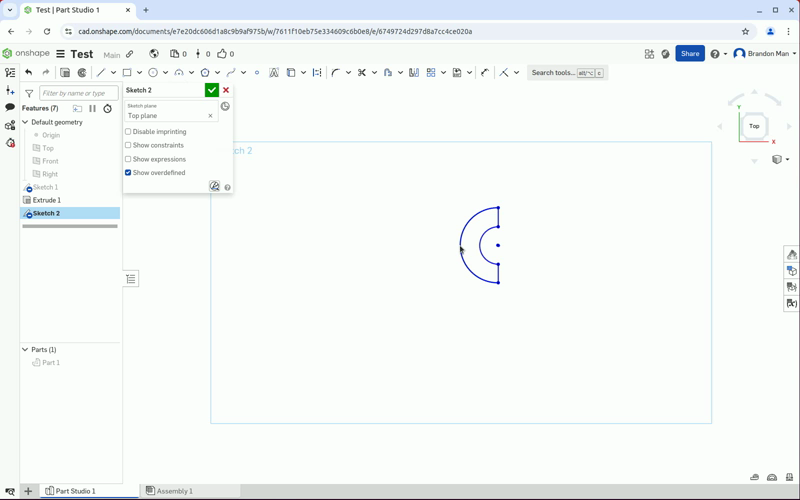
mouse_move(489, 266)
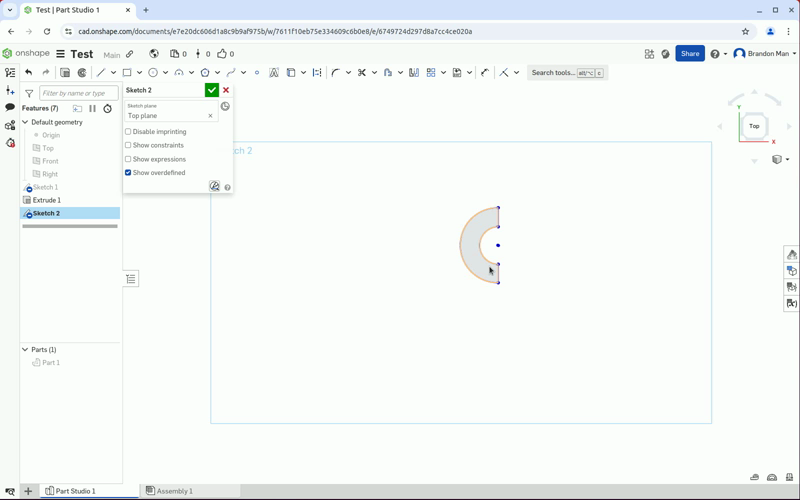
scroll(6)
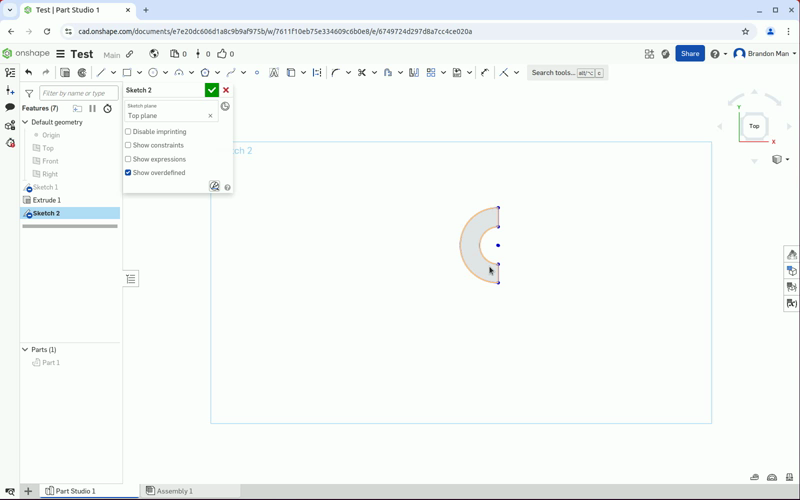
scroll(6)
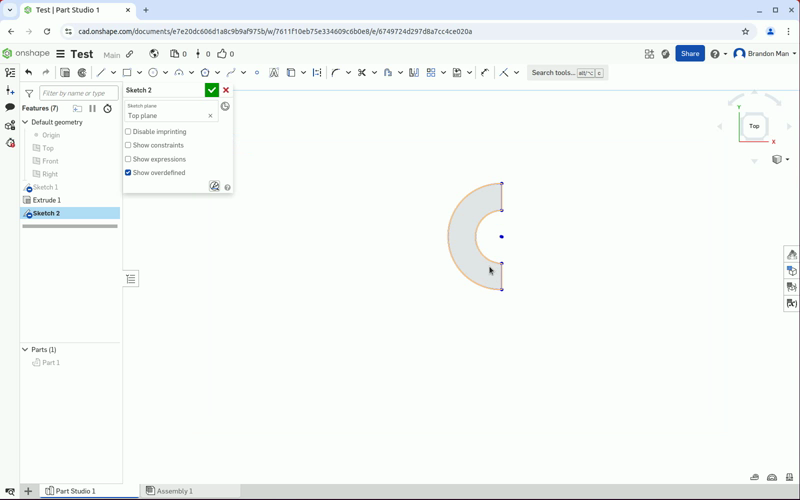
scroll(6)
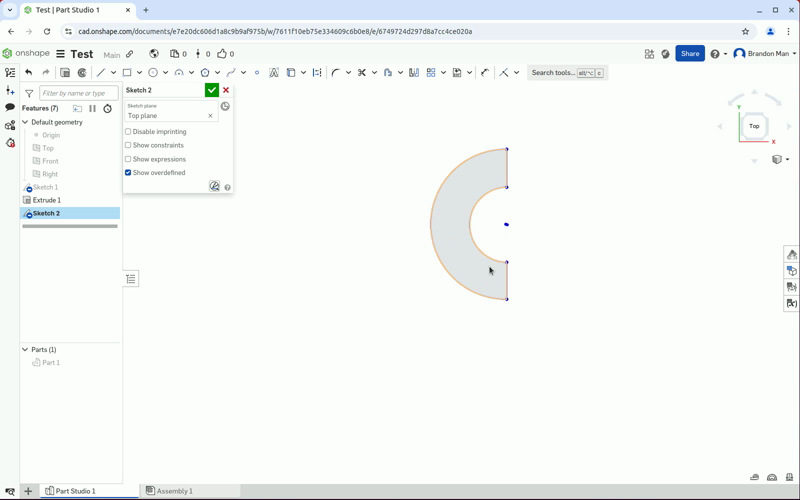
scroll(6)
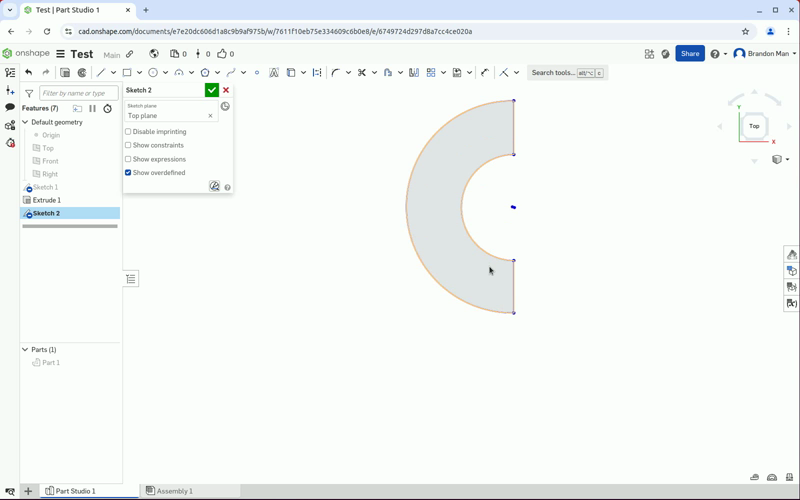
scroll(6)
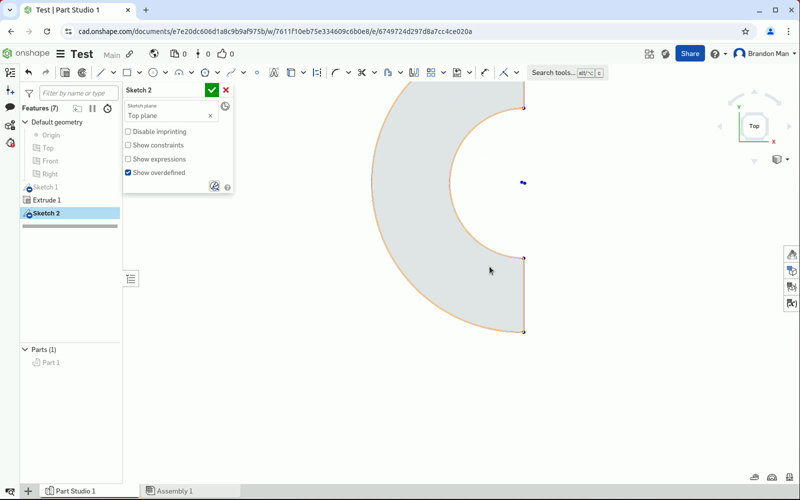
scroll(6)
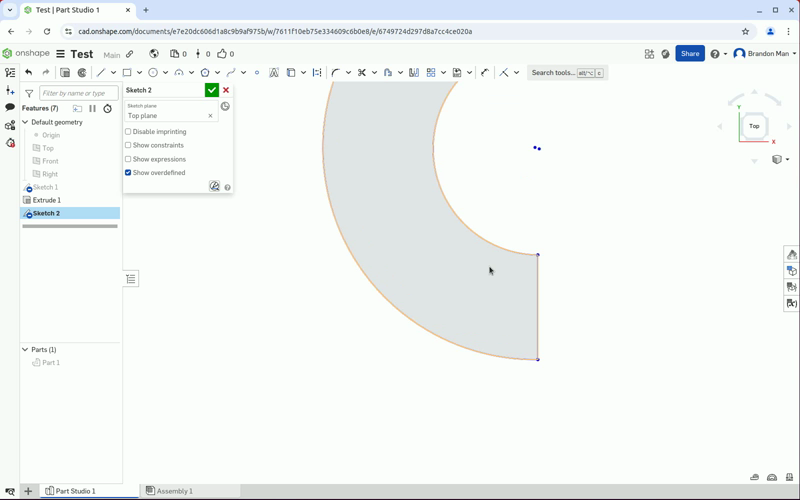
scroll(6)
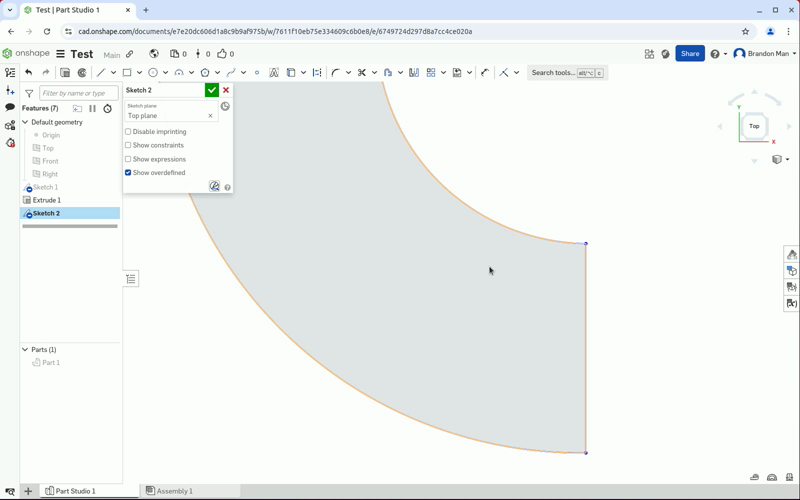
click(489, 266)
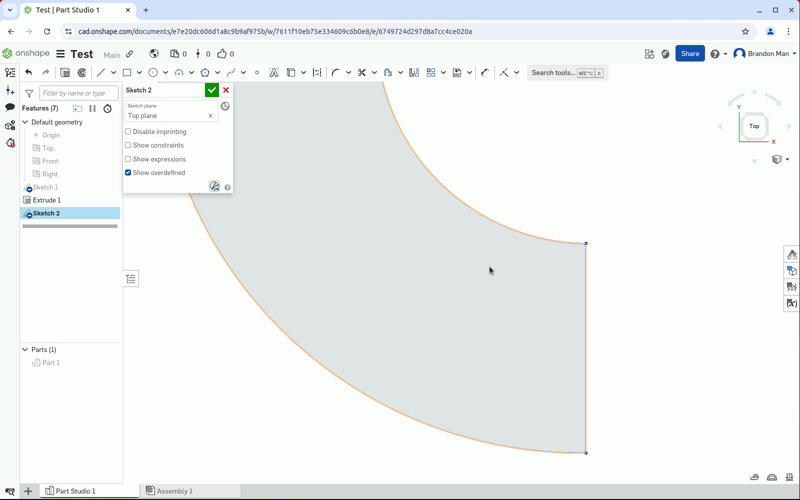
scroll(-6)
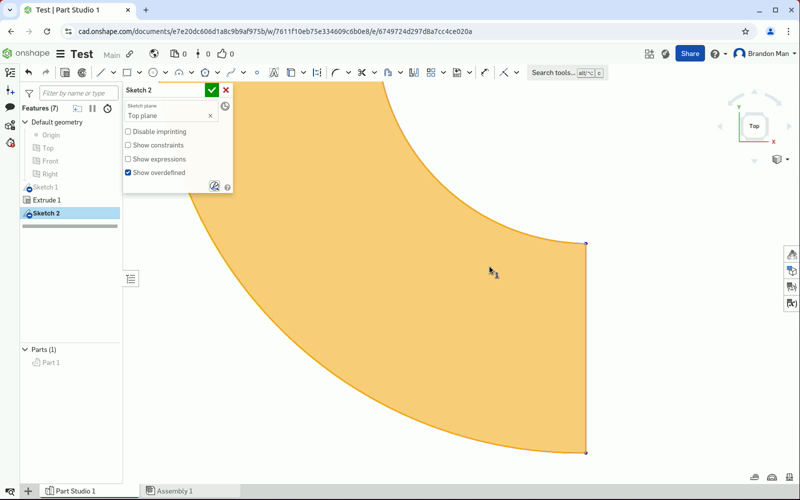
scroll(-6)
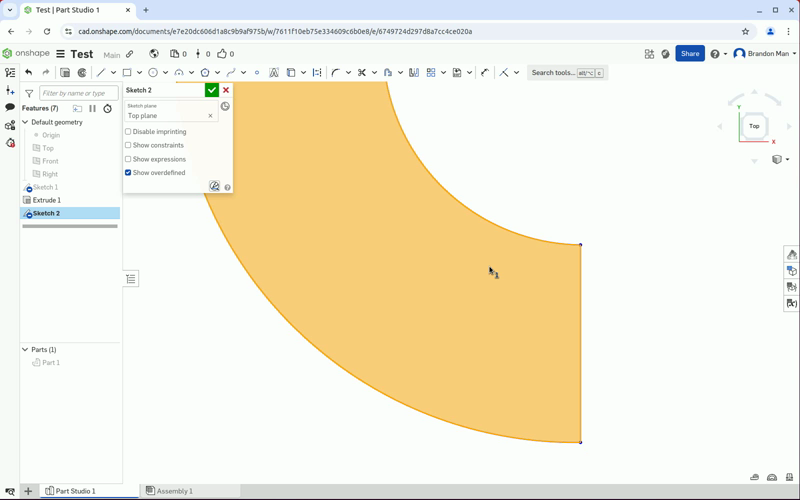
scroll(-6)
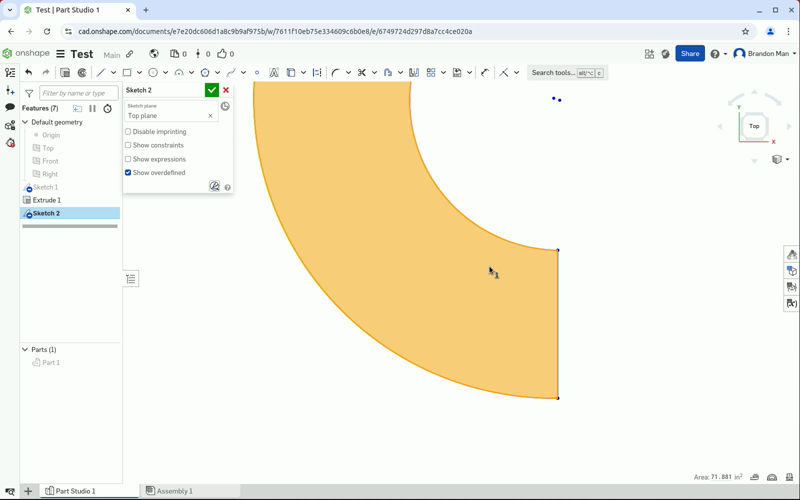
scroll(-6)
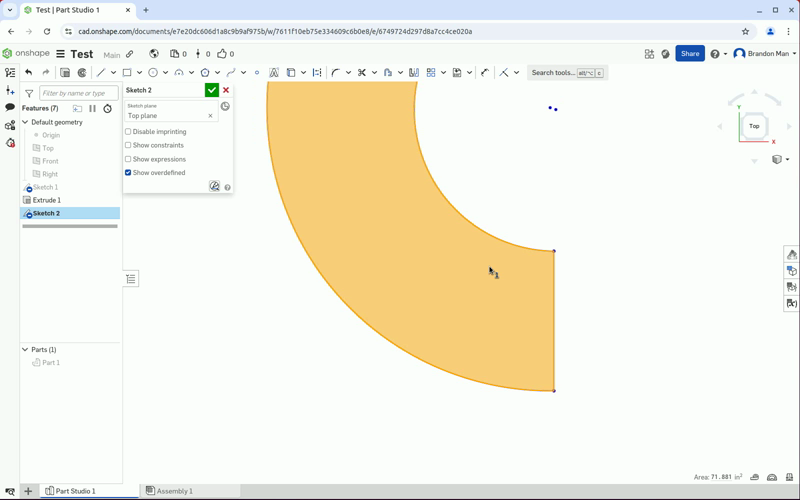
scroll(-6)
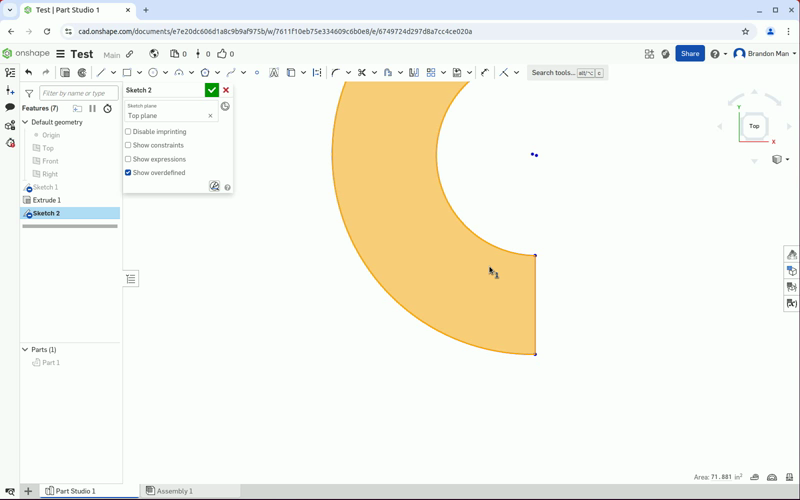
scroll(-6)
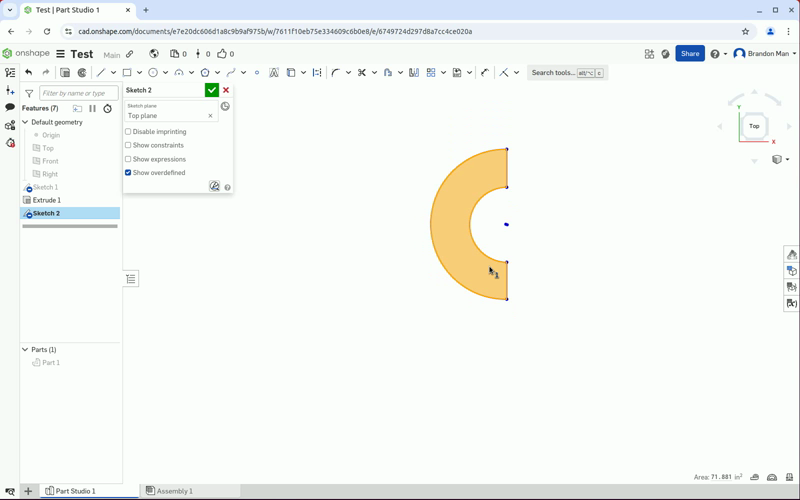
scroll(-6)
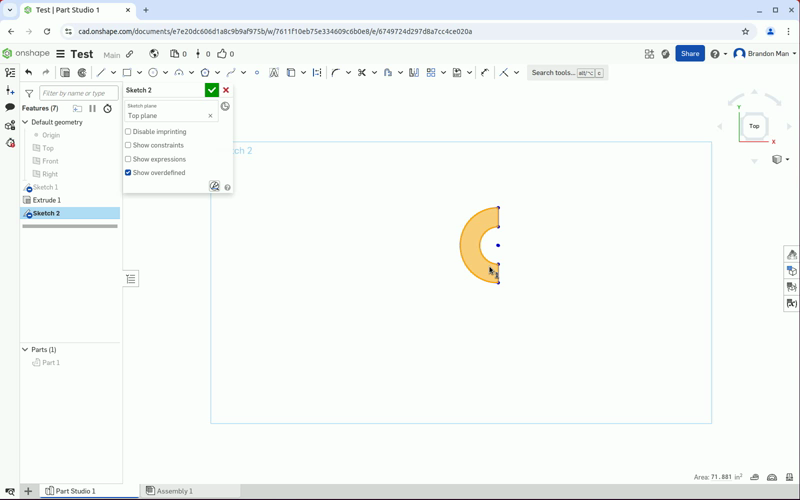
mouse_move(73, 352)
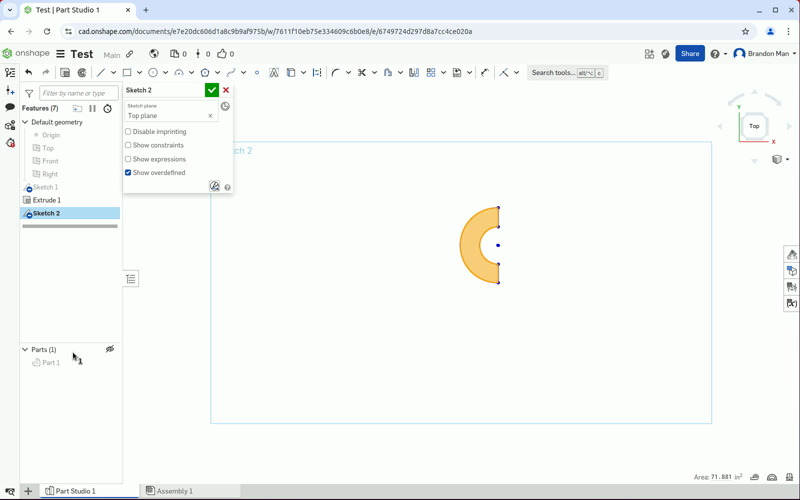
key(shift+y)
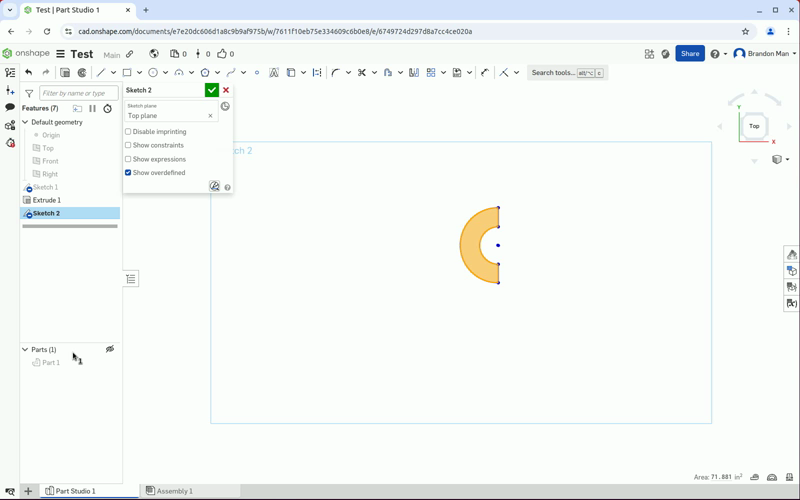
key(shift+e)
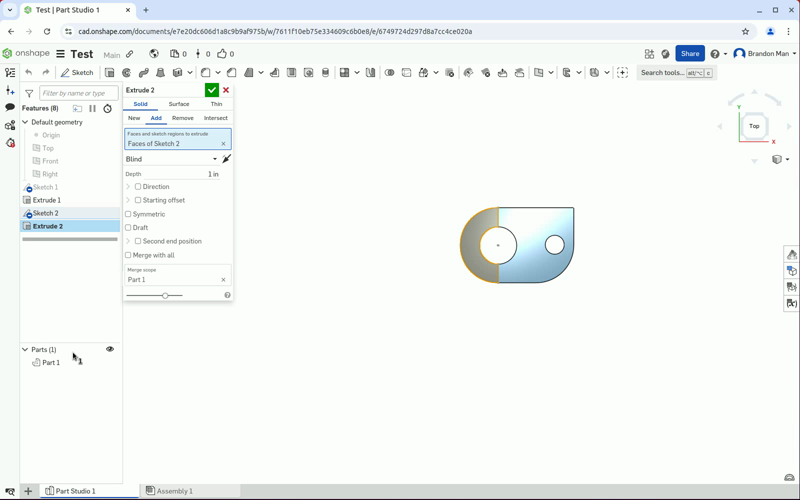
mouse_move(143, 106)
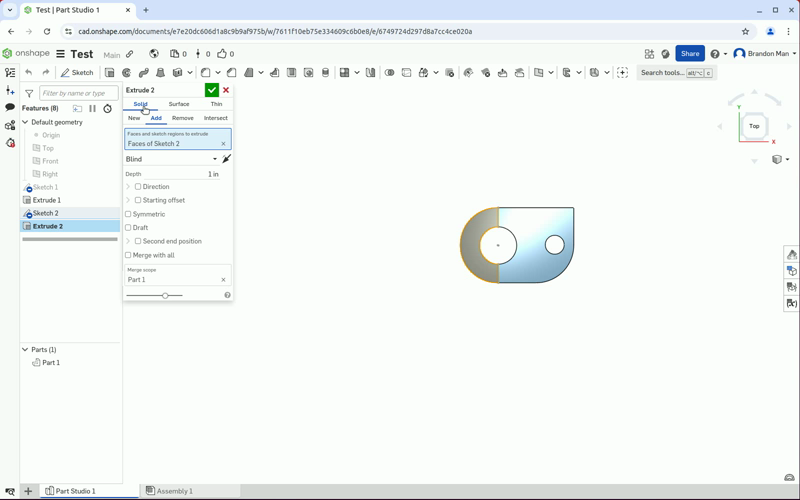
click(143, 106)
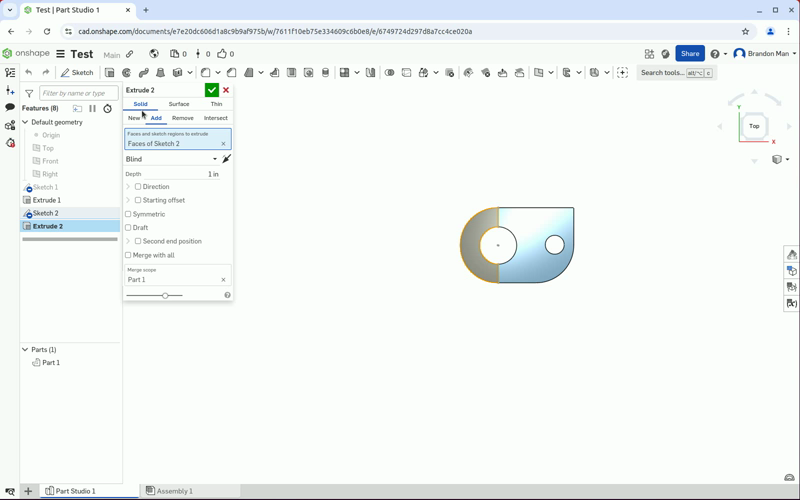
mouse_move(137, 120)
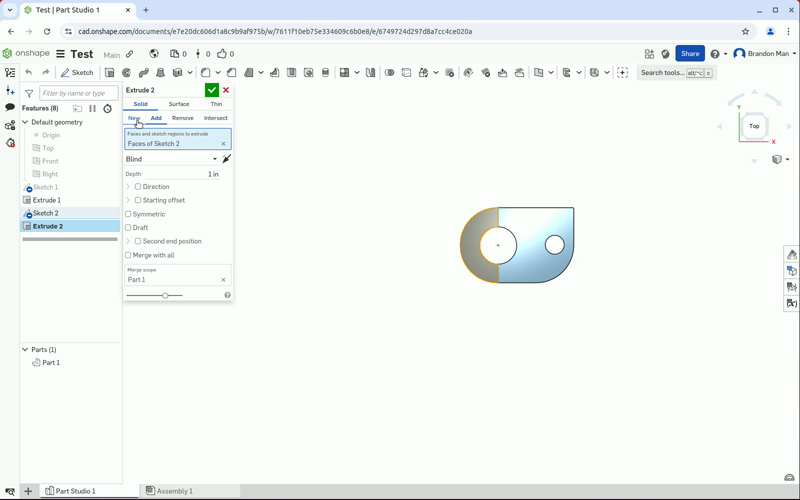
click(137, 120)
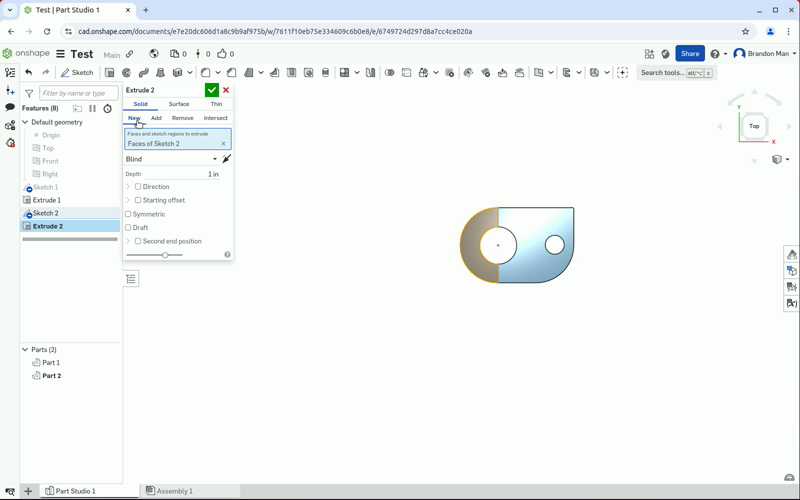
key(tab, 4)
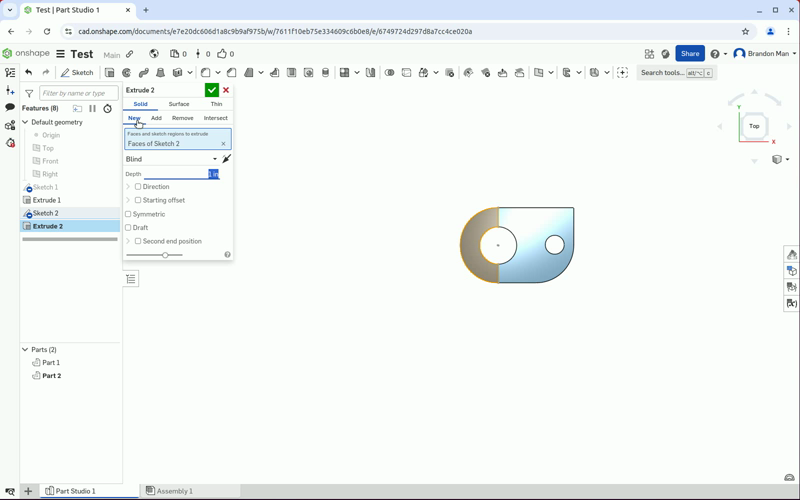
text(3.851)
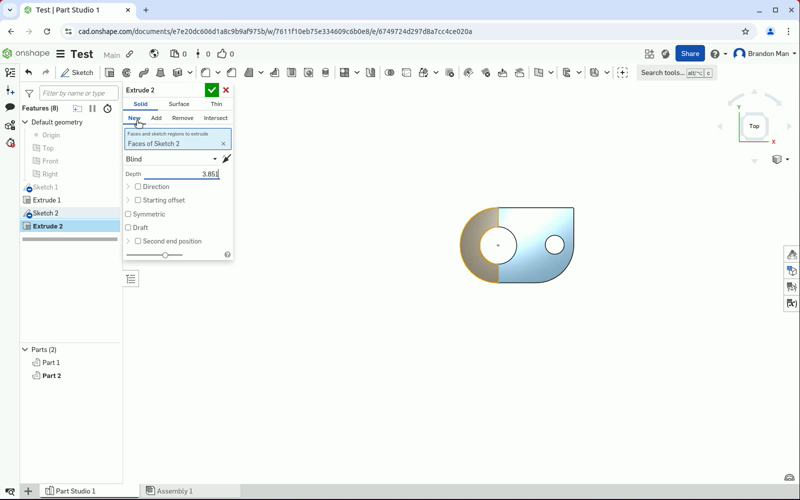
key(enter)
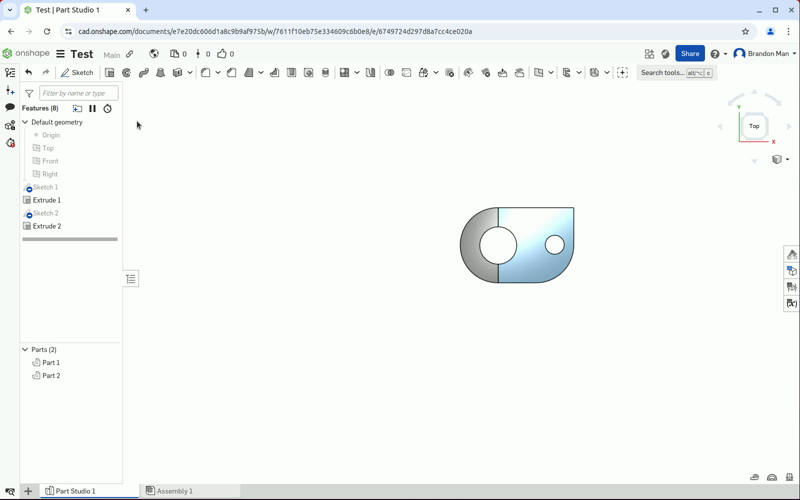
key(shift+h)
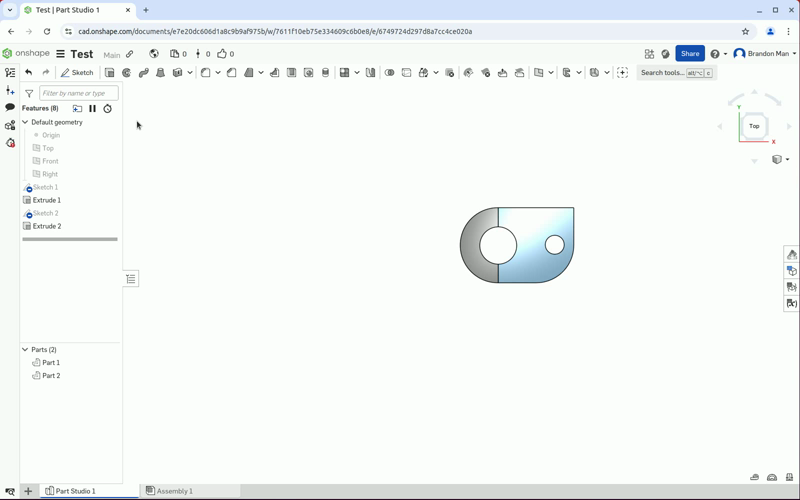
key(shift+h)
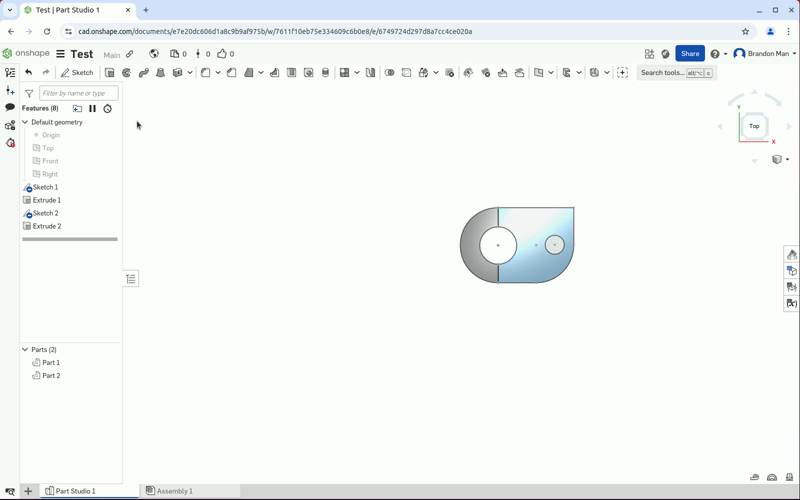
key(shift+7)
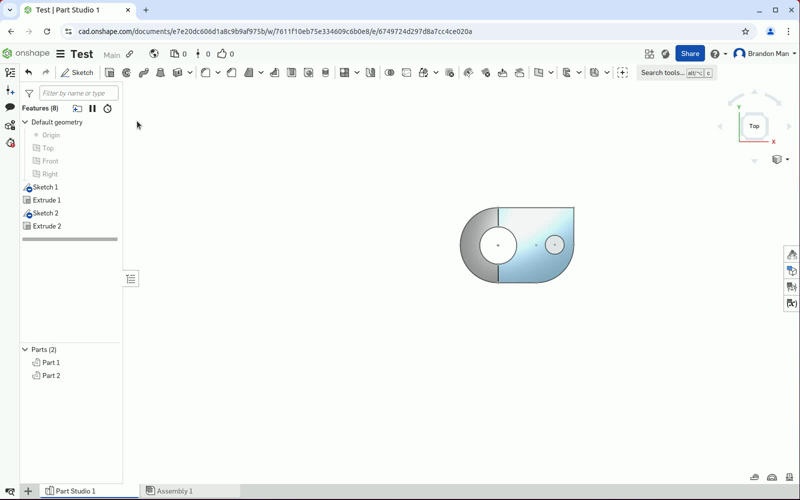
key(up, 3)
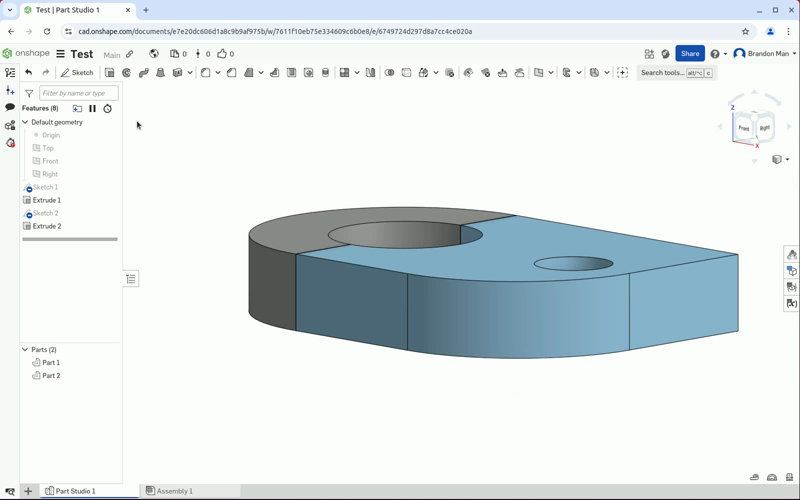
key(left, 3)
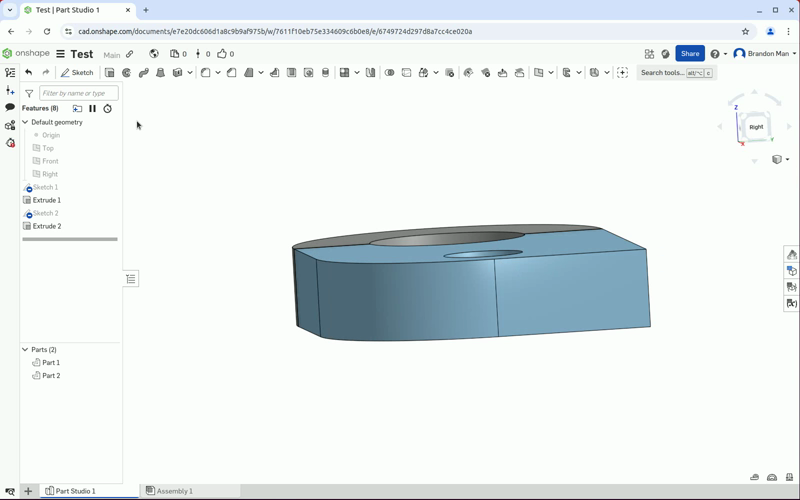
key(right, 3)
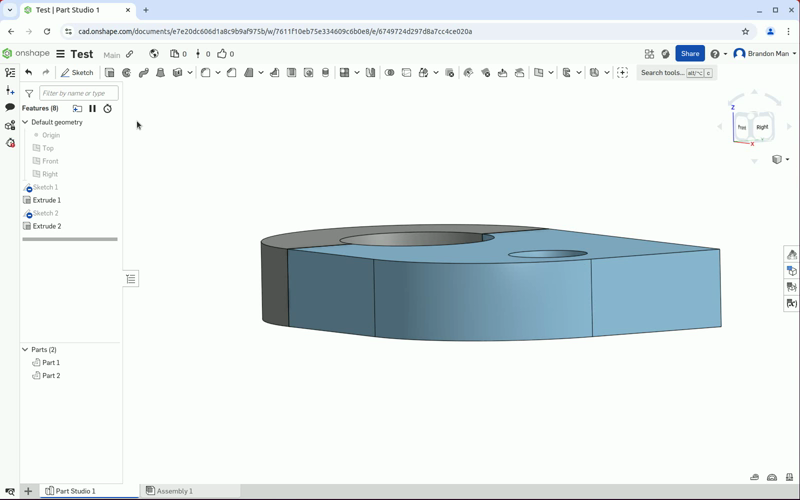
key(down, 3)
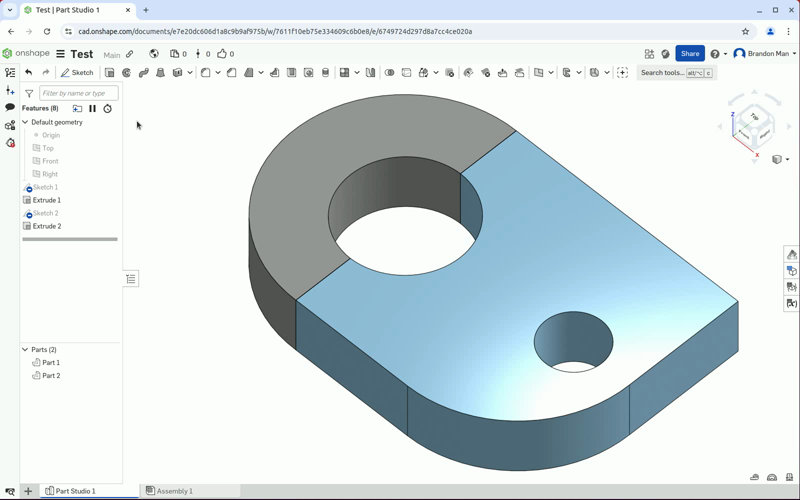
mouse_move(73, 189)
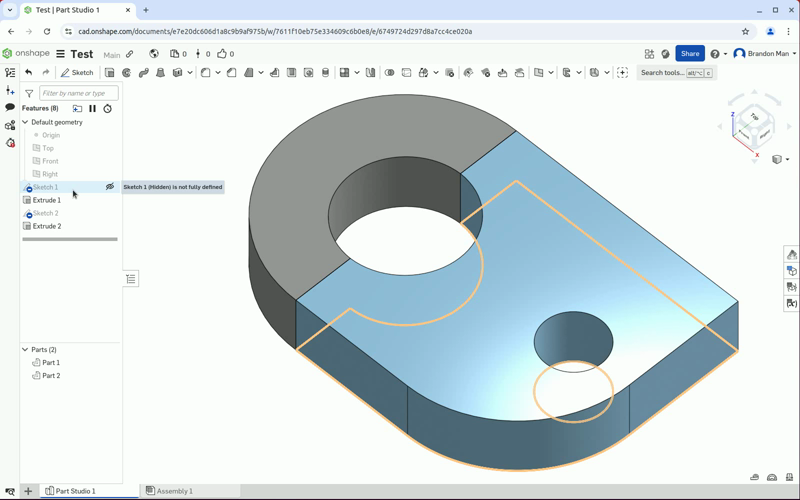
click(73, 189)